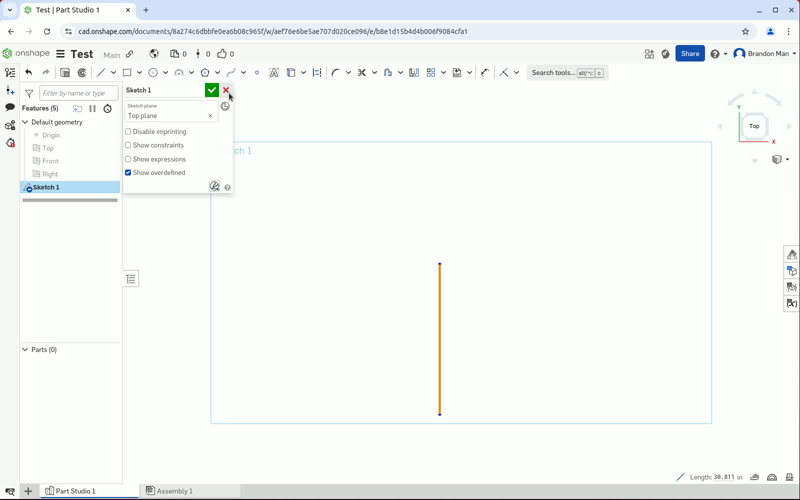
key(shift+h)
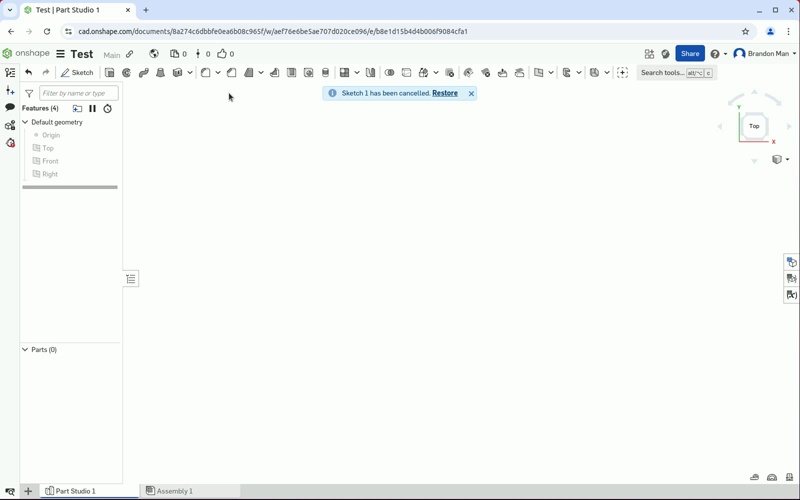
mouse_move(73, 352)
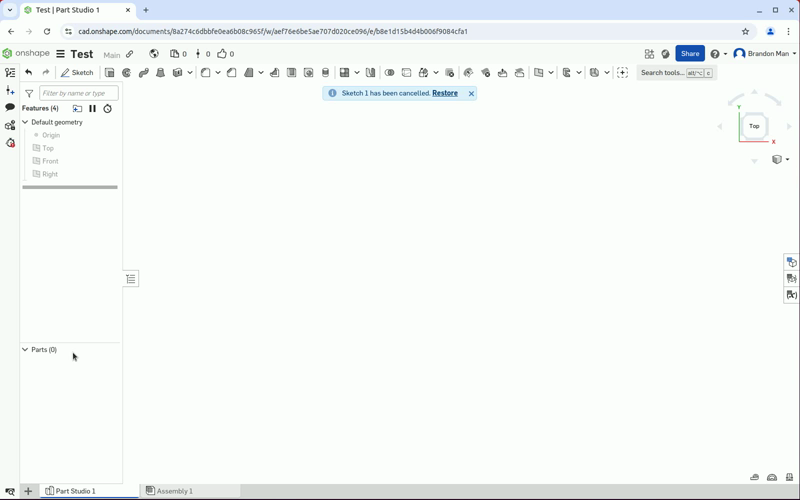
key(y)
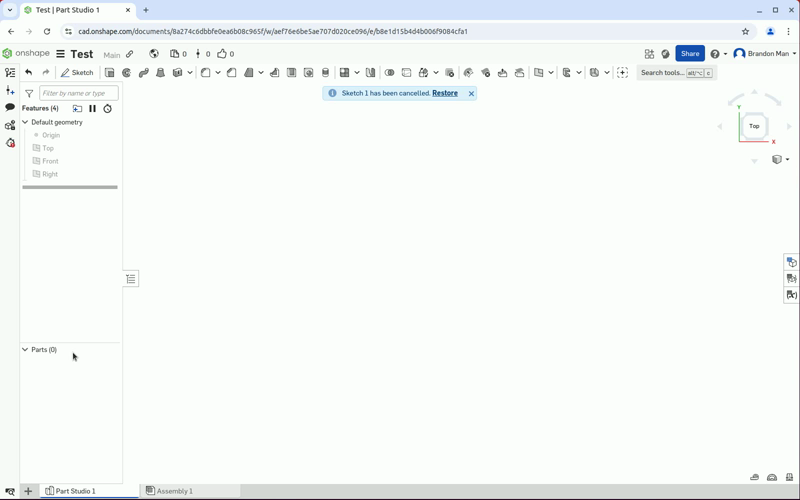
key(shift+p)
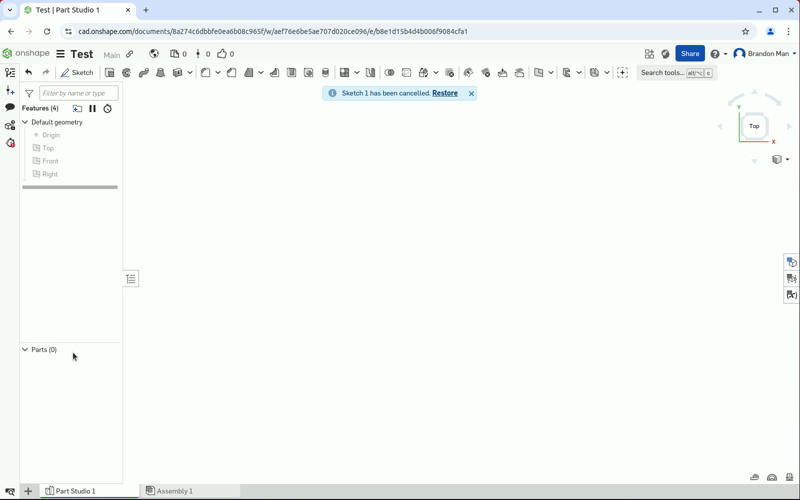
key(space)
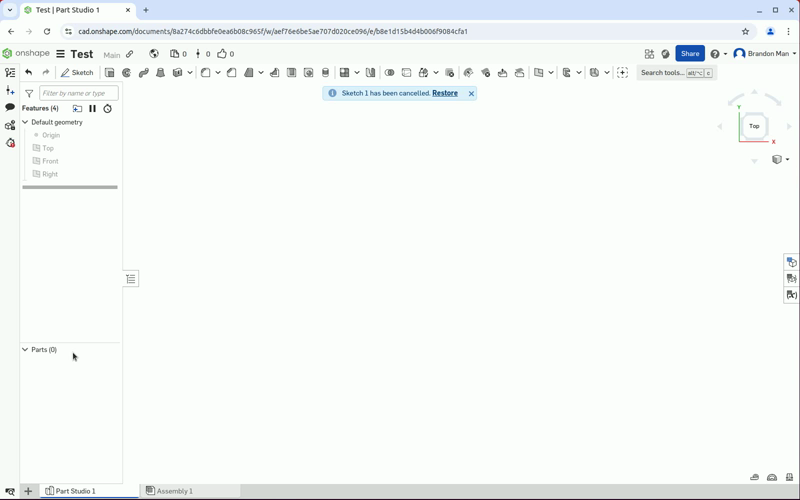
key_down(shift)
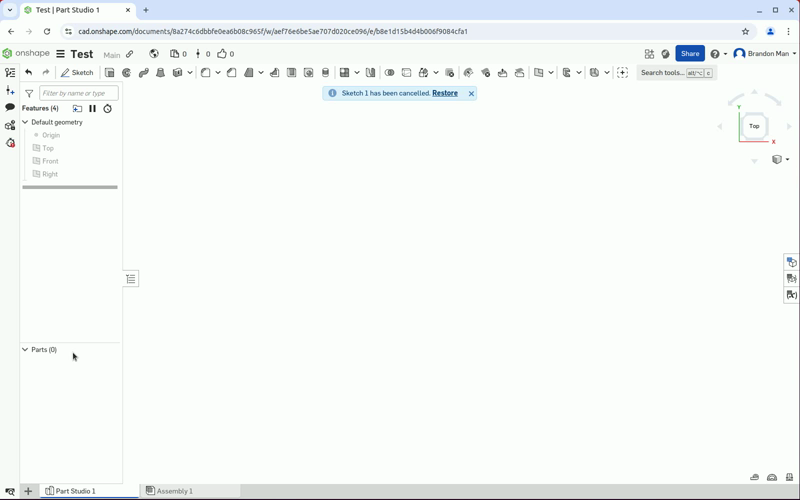
key(up)
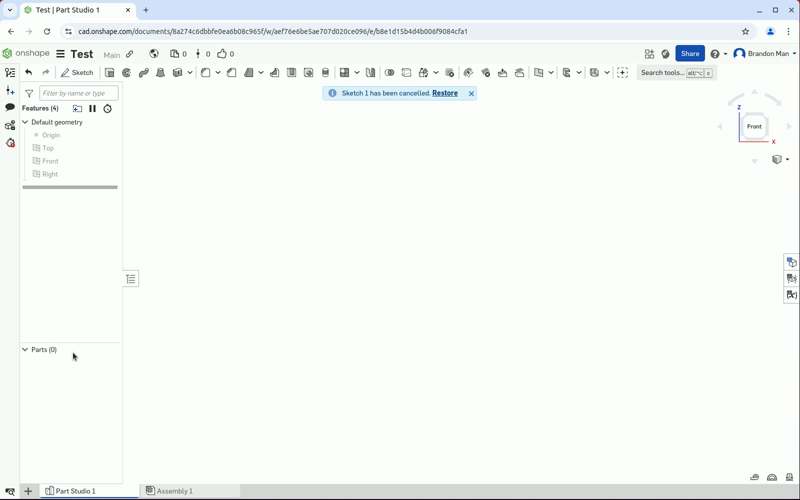
key_up(shift)
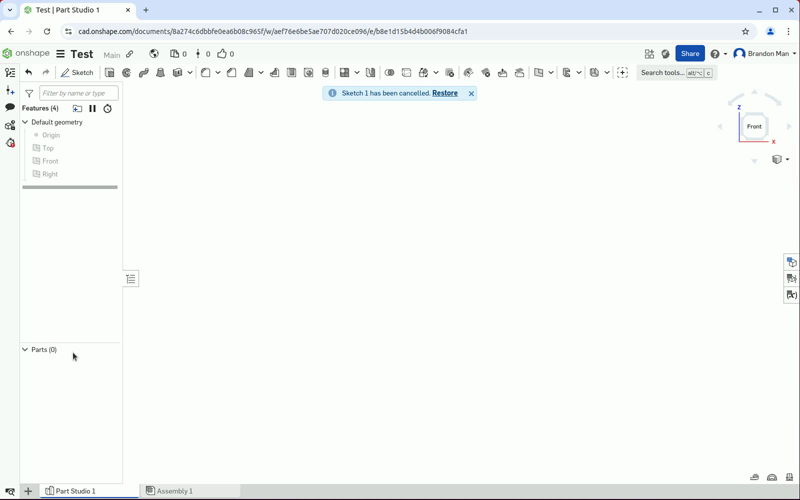
mouse_move(73, 352)
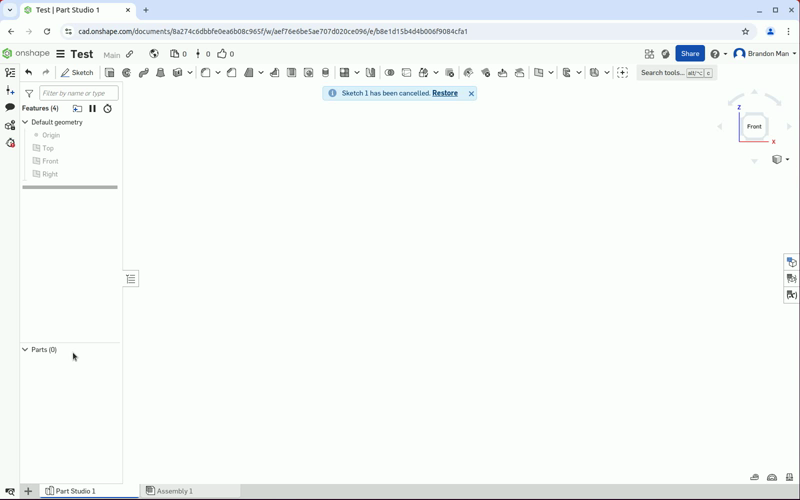
key(shift+y)
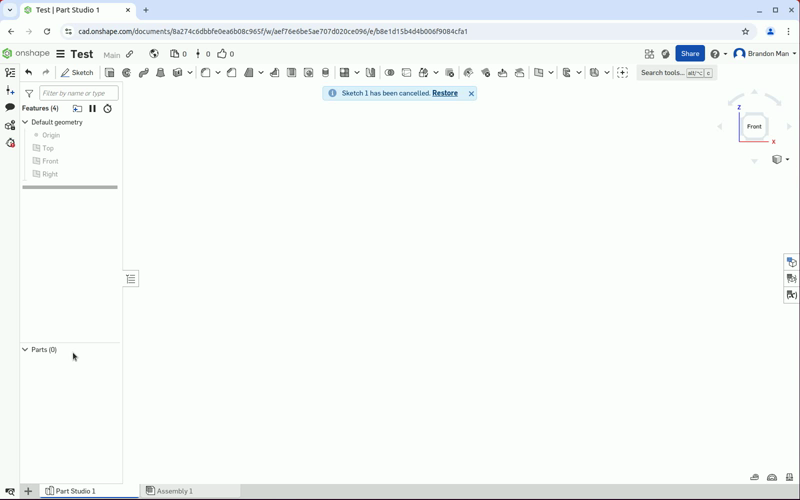
key(shift+s)
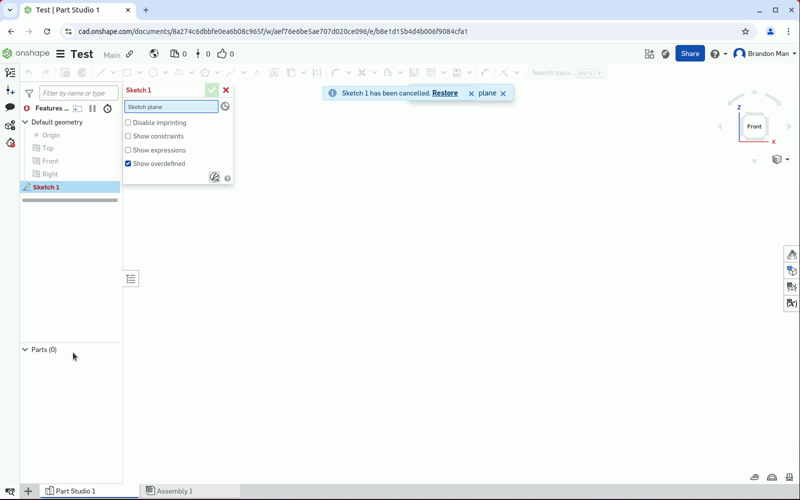
mouse_move(73, 163)
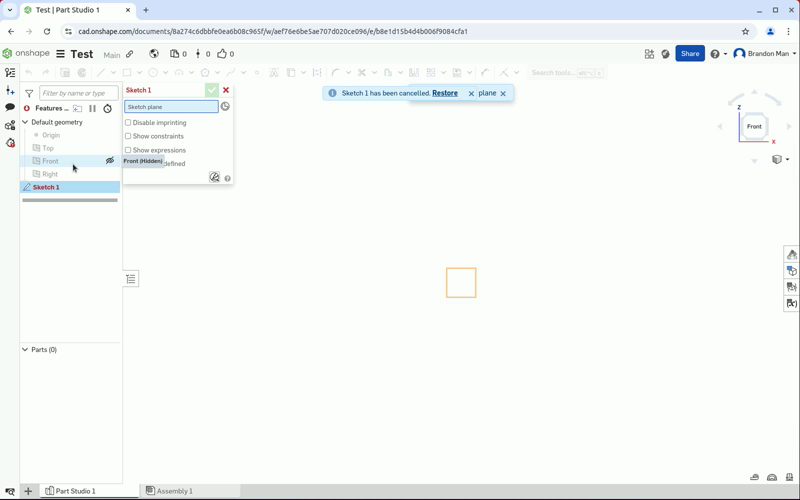
click(73, 163)
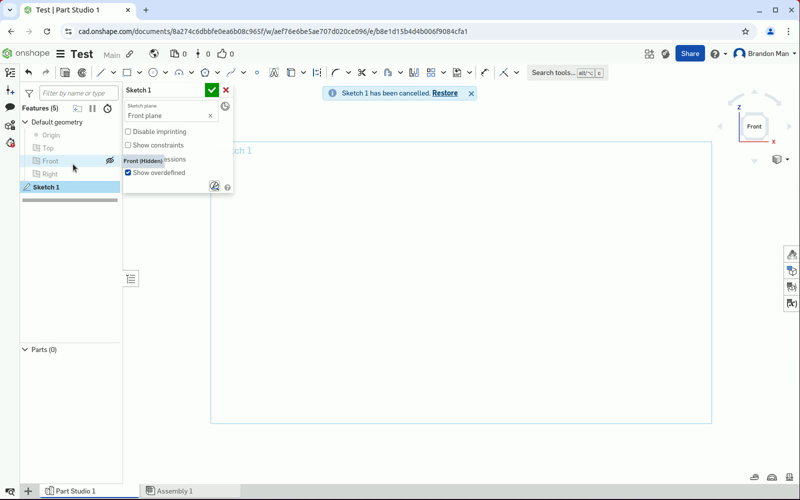
mouse_move(73, 352)
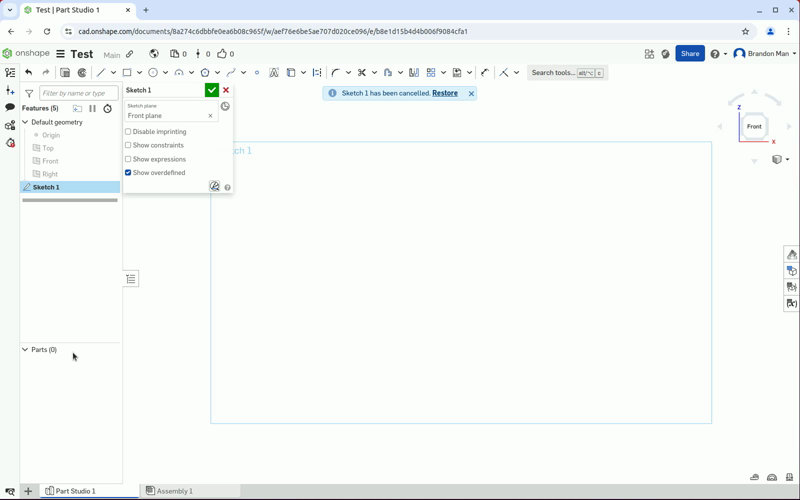
key(y)
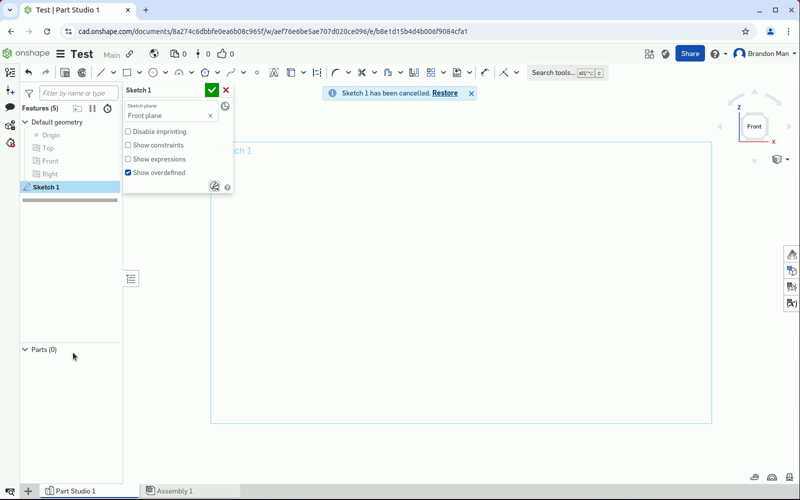
key(l)
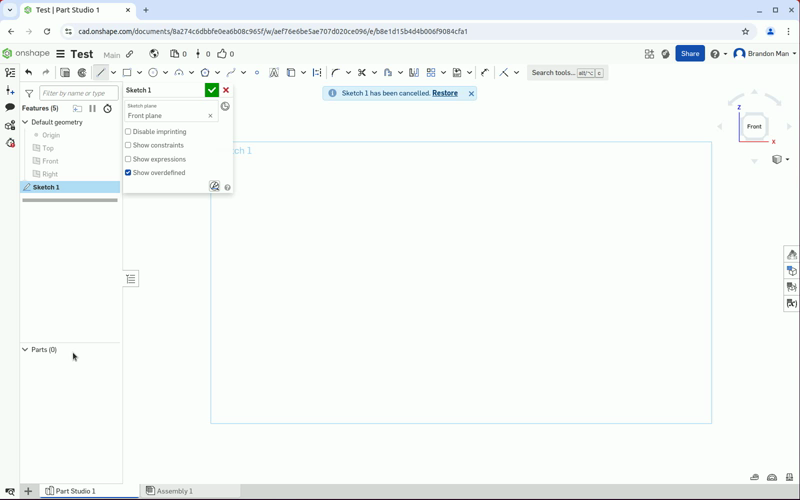
key_down(shift)
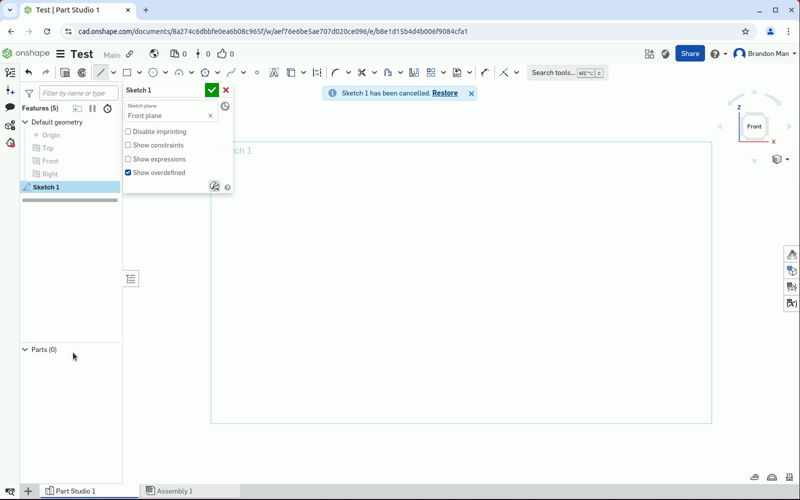
mouse_move(460, 282)
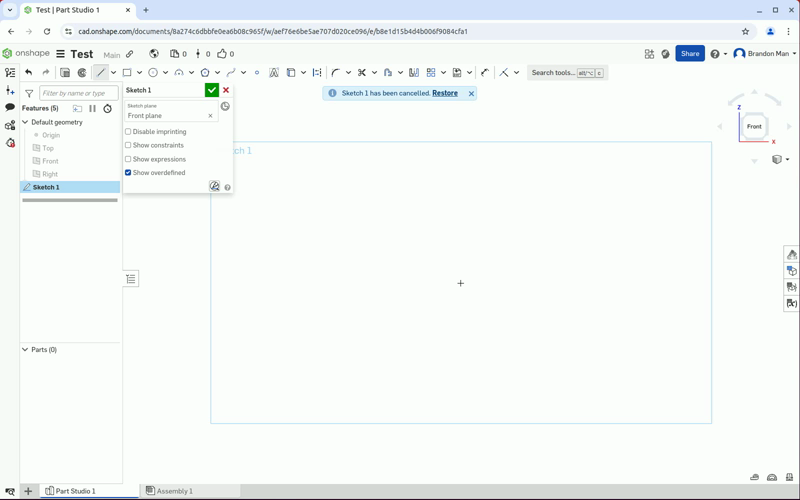
click(460, 282)
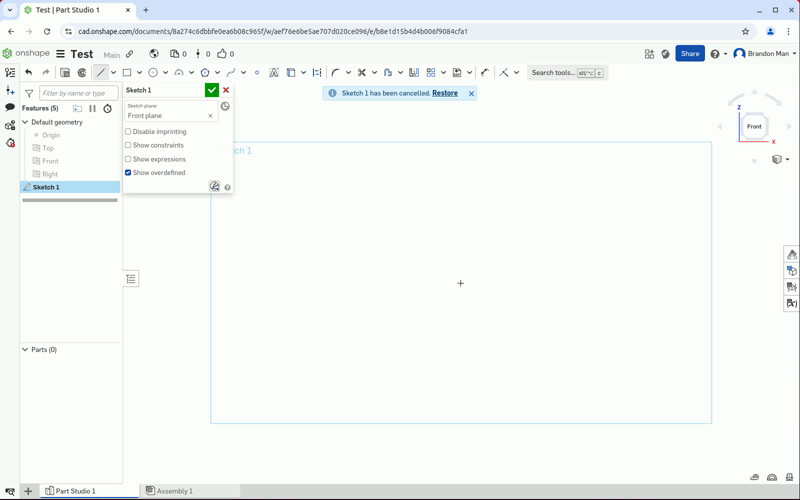
key_up(shift)
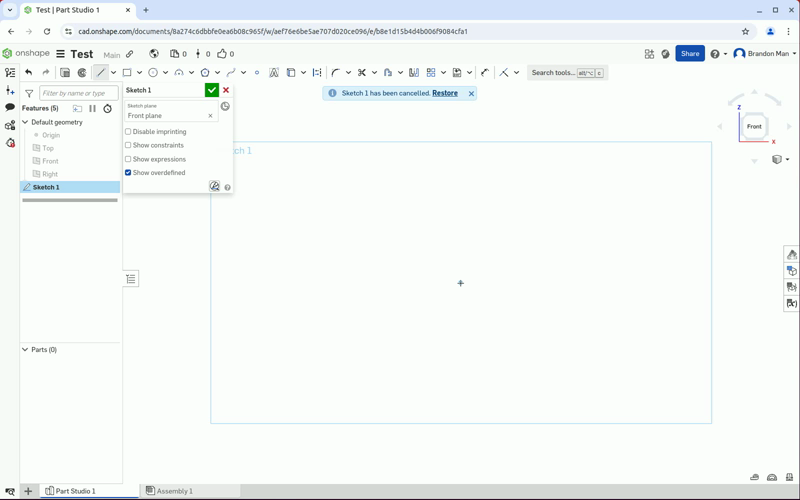
key_down(shift)
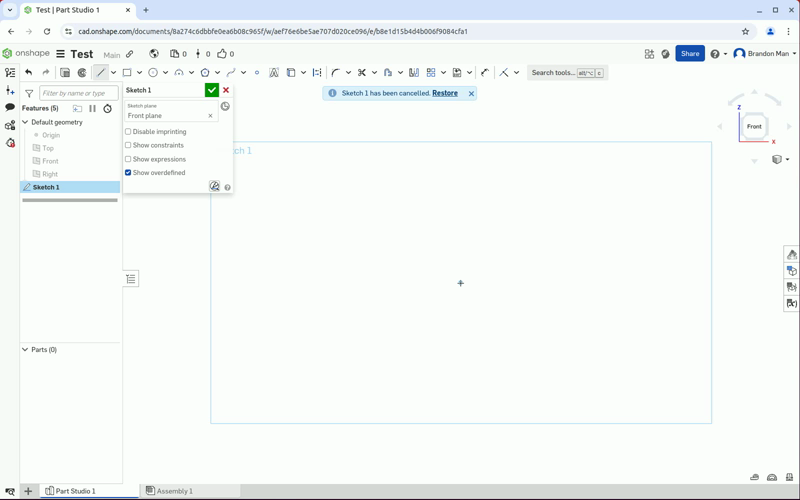
mouse_move(545, 282)
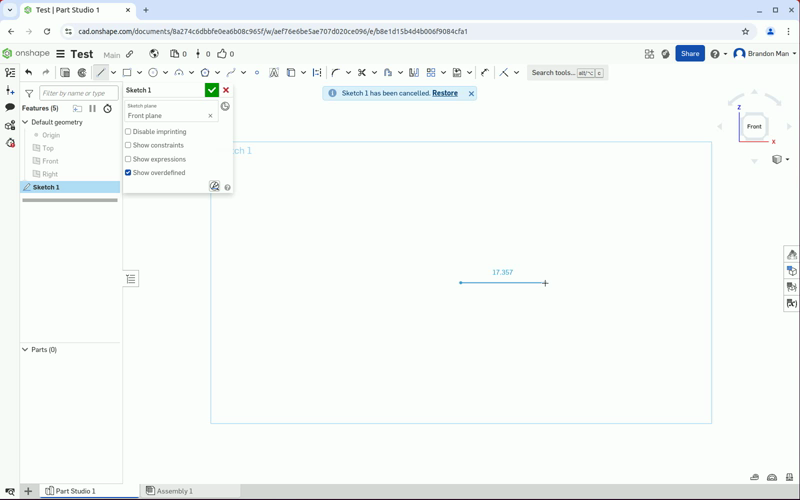
click(545, 282)
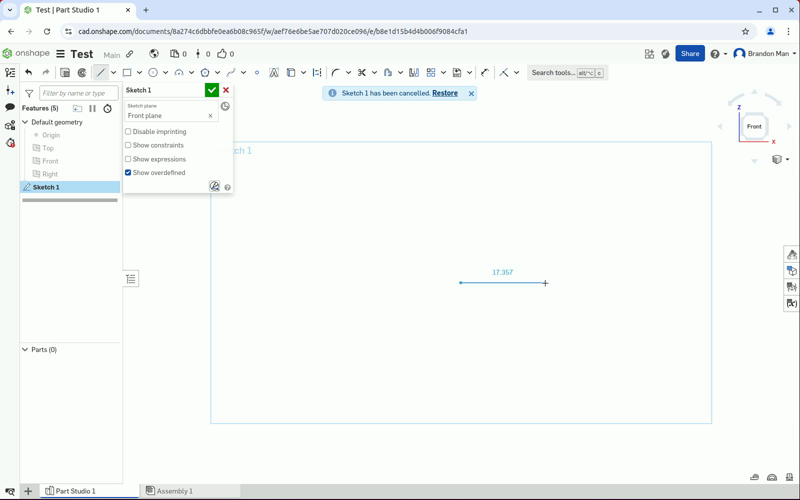
key_up(shift)
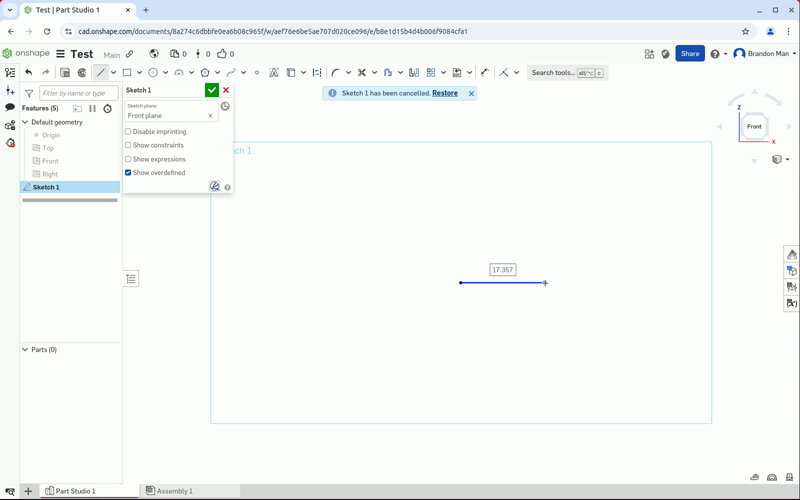
key_down(shift)
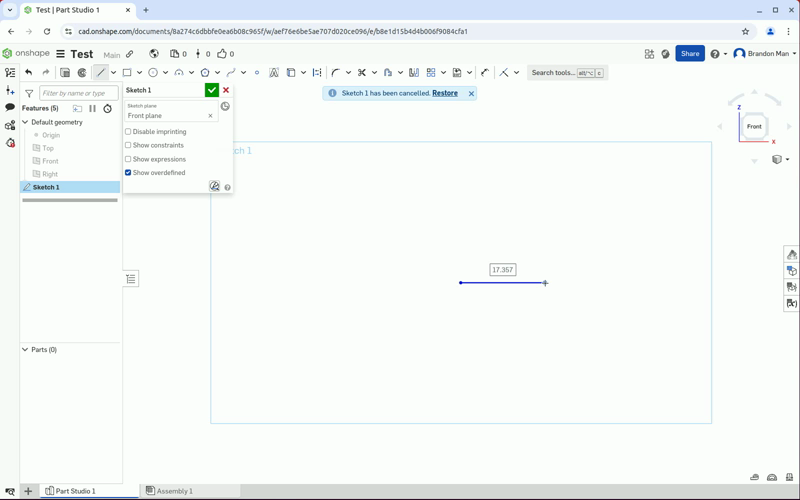
mouse_move(575, 282)
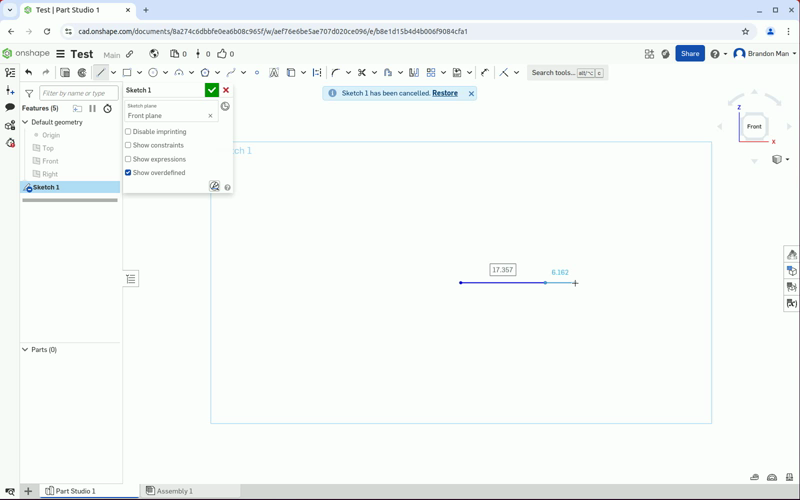
mouse_move(545, 226)
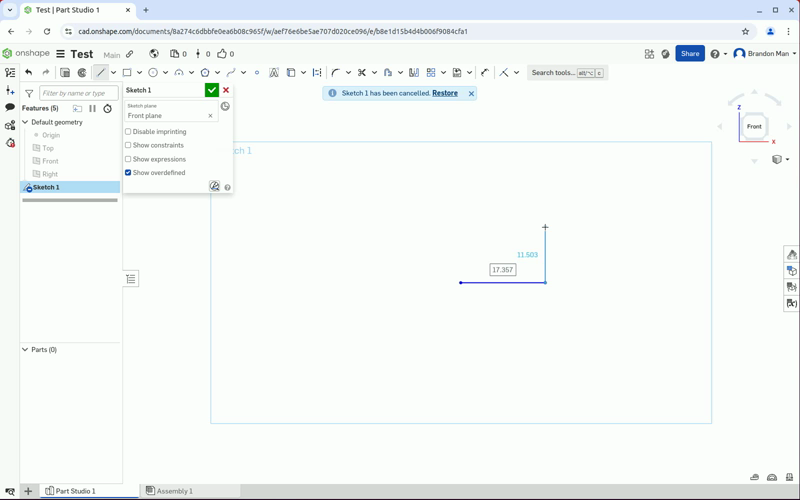
click(545, 226)
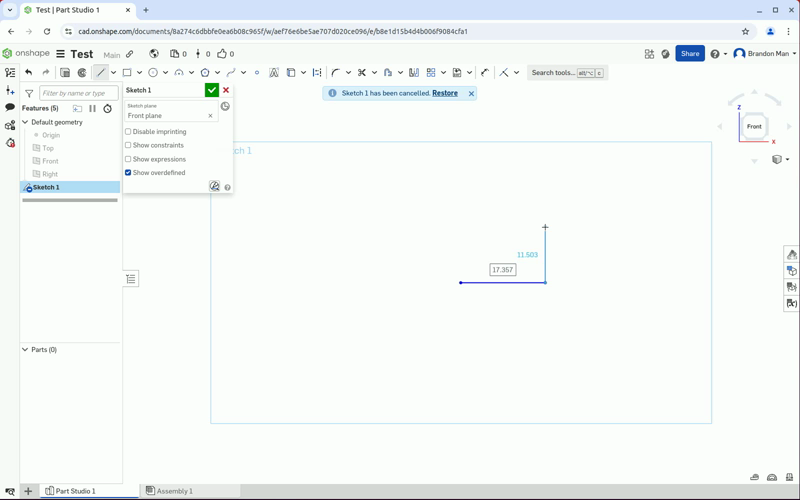
key_up(shift)
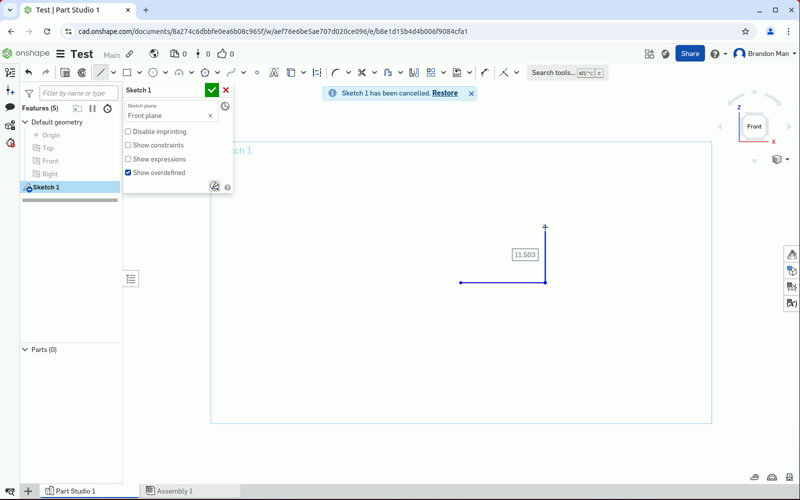
key_down(shift)
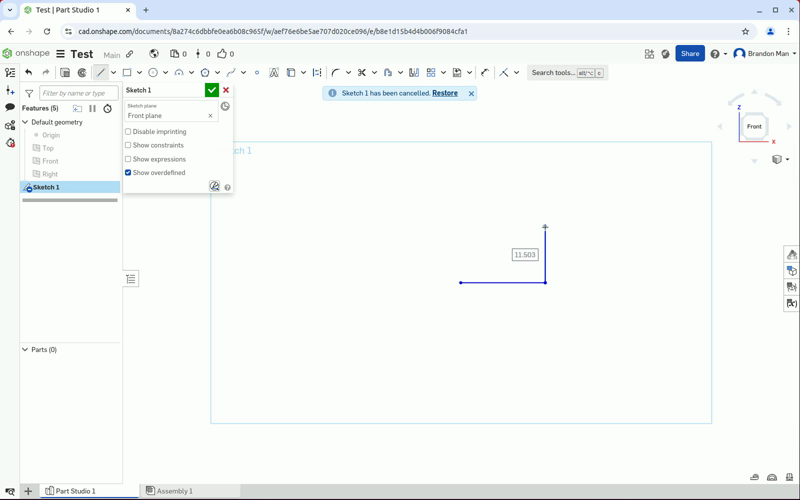
mouse_move(460, 226)
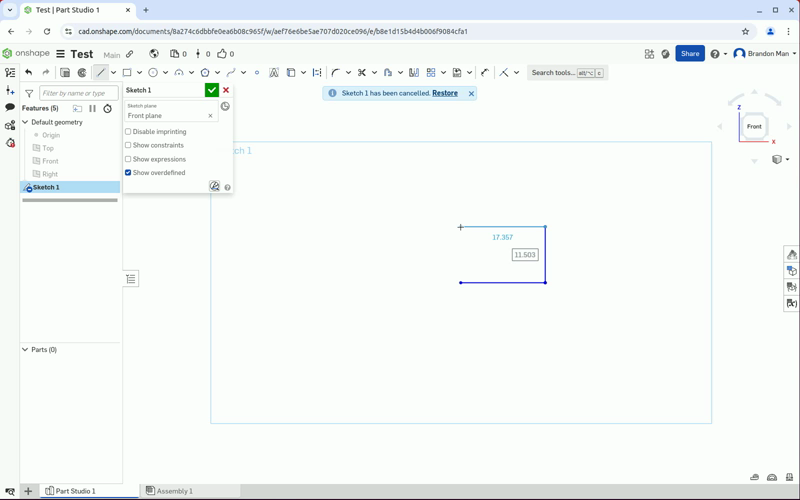
click(460, 226)
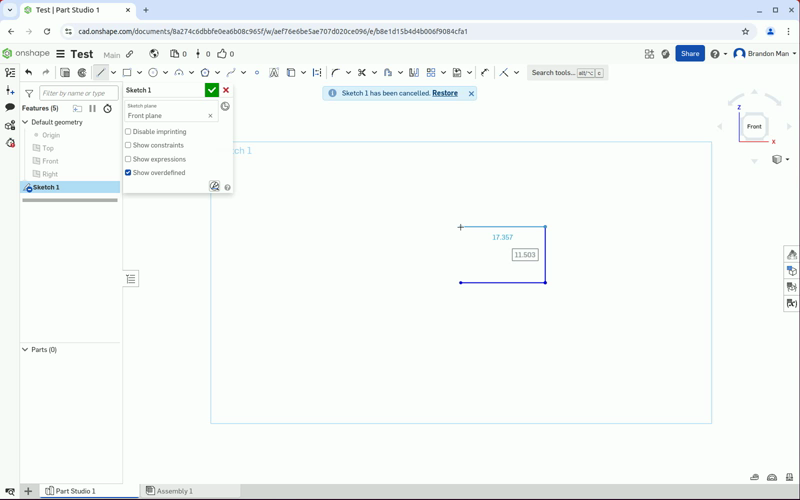
key_up(shift)
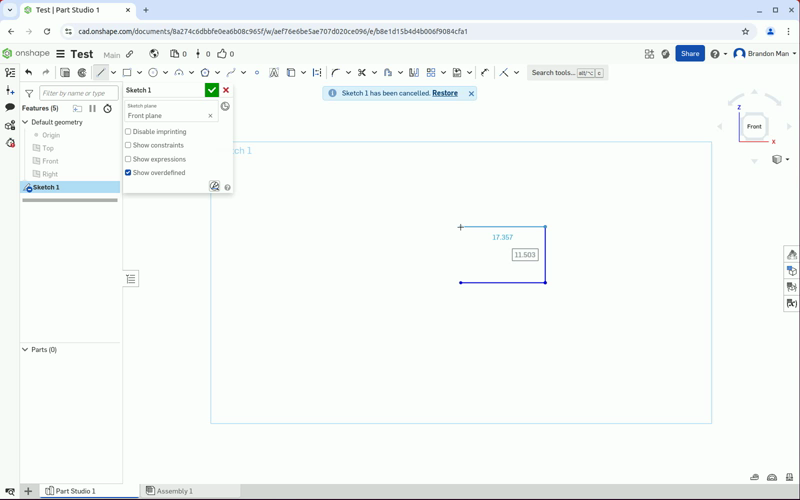
mouse_move(490, 226)
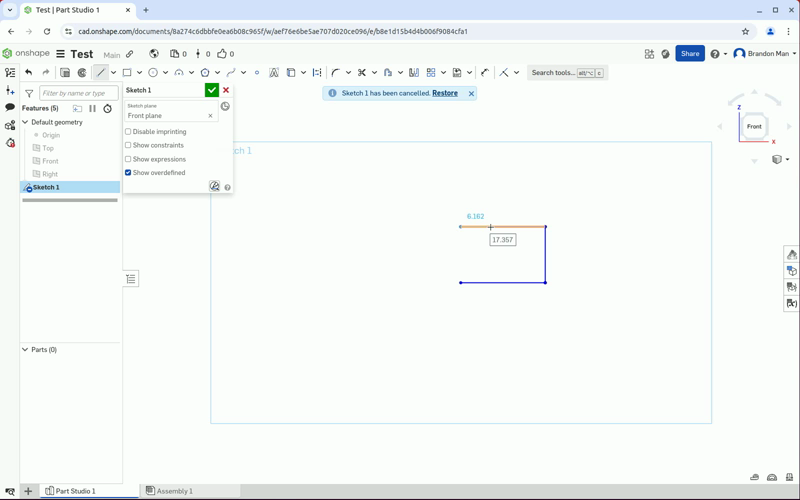
key_down(shift)
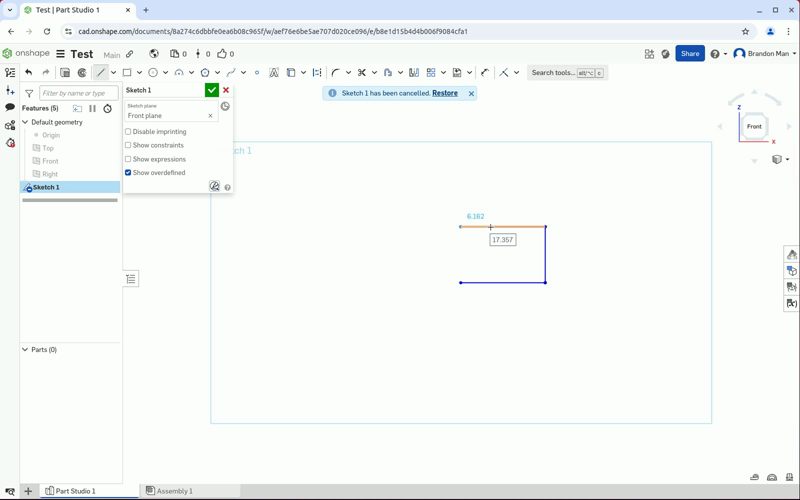
mouse_move(460, 282)
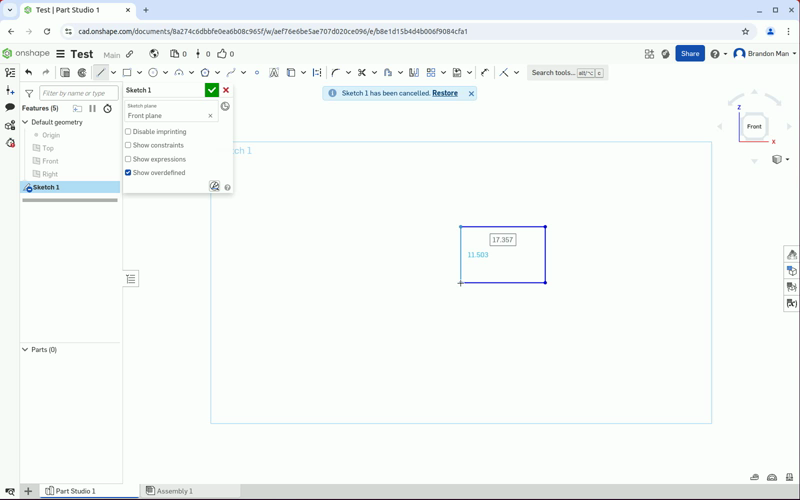
key_up(shift)
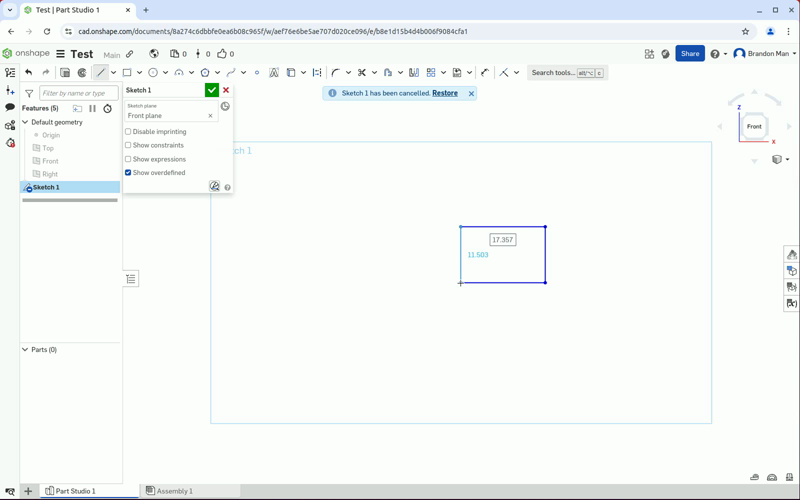
click(460, 282)
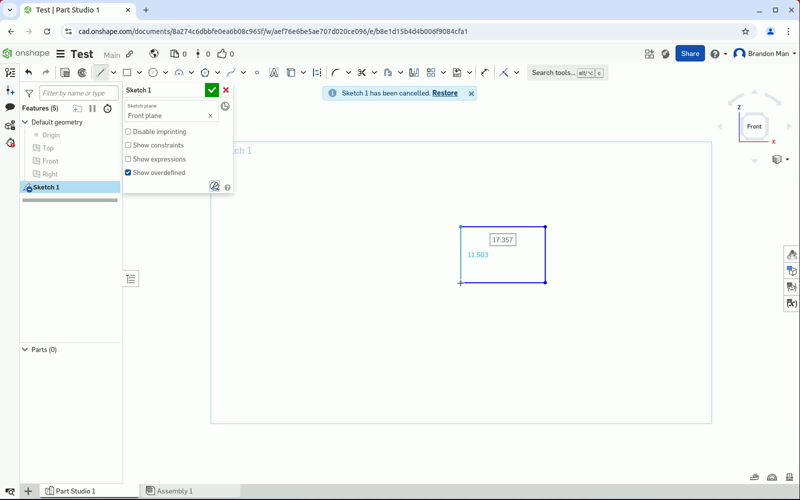
key(esc)
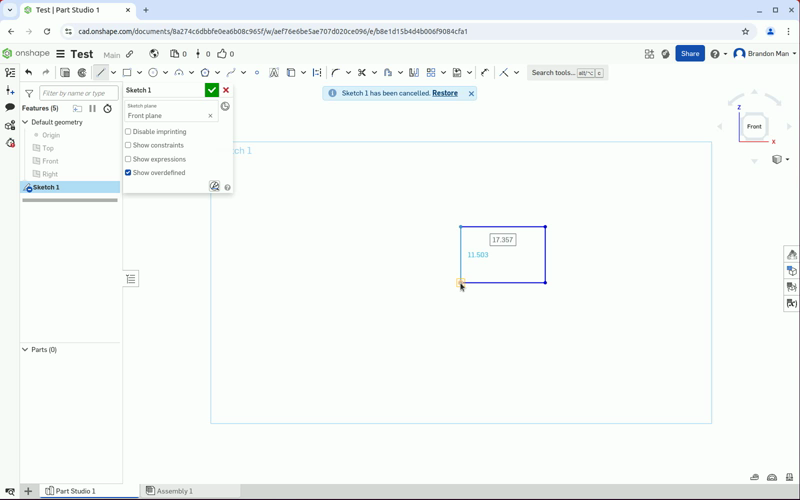
mouse_move(481, 255)
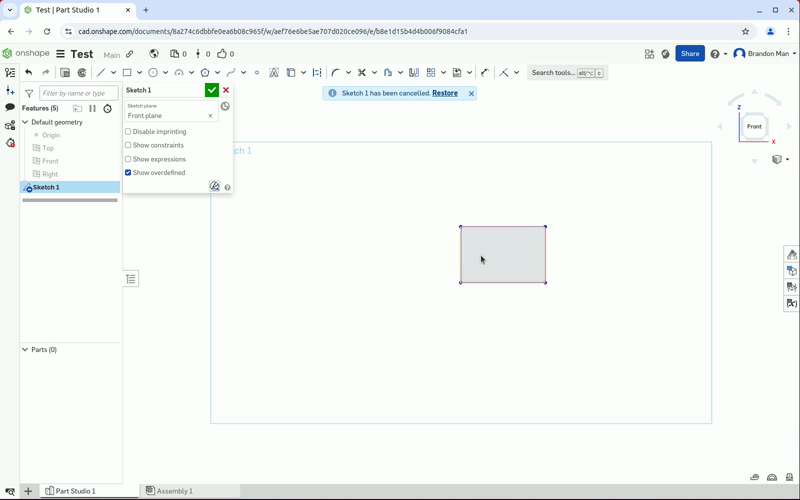
click(481, 255)
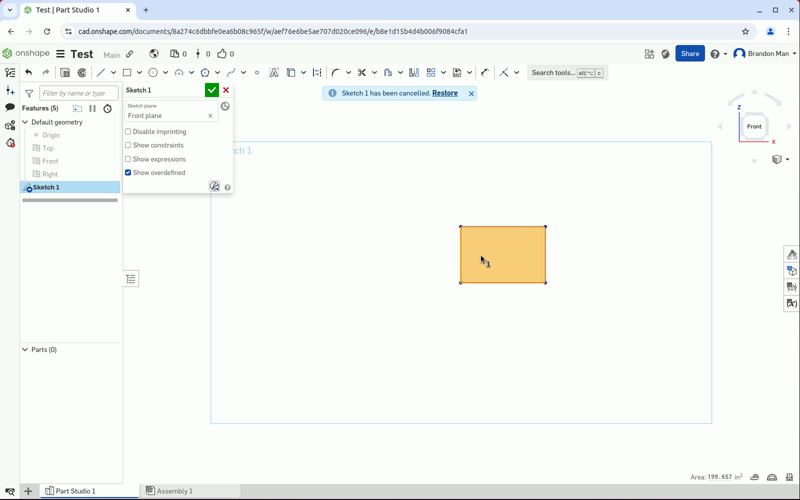
mouse_move(73, 352)
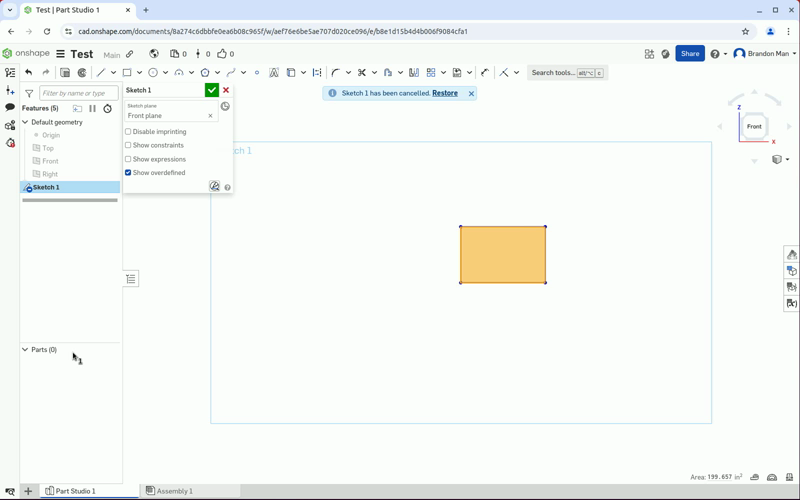
key(shift+y)
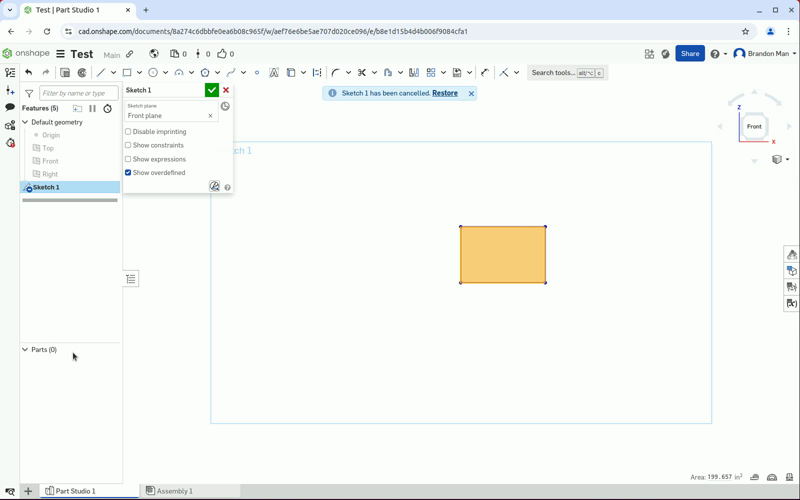
key(shift+e)
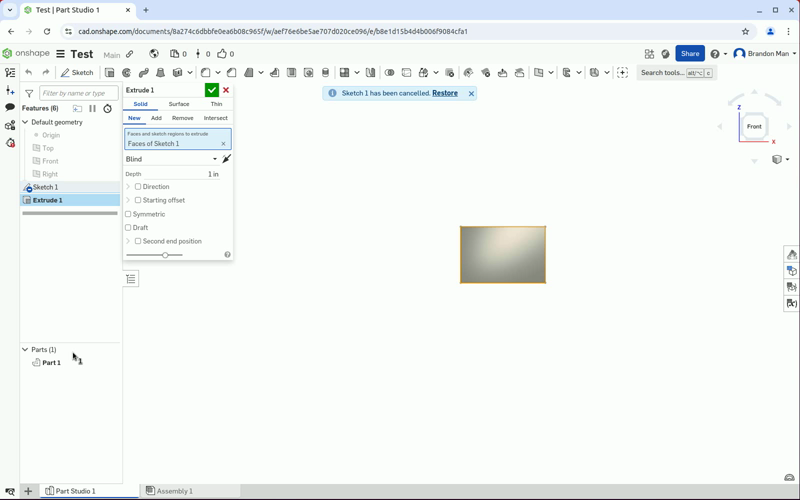
mouse_move(143, 106)
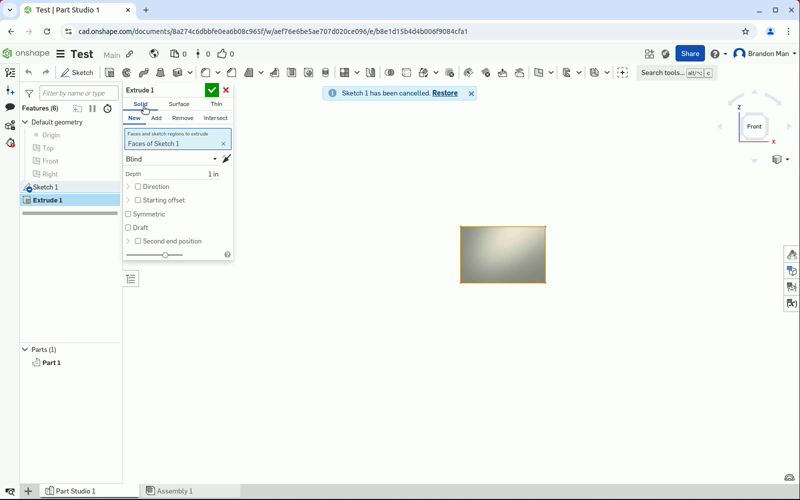
click(143, 106)
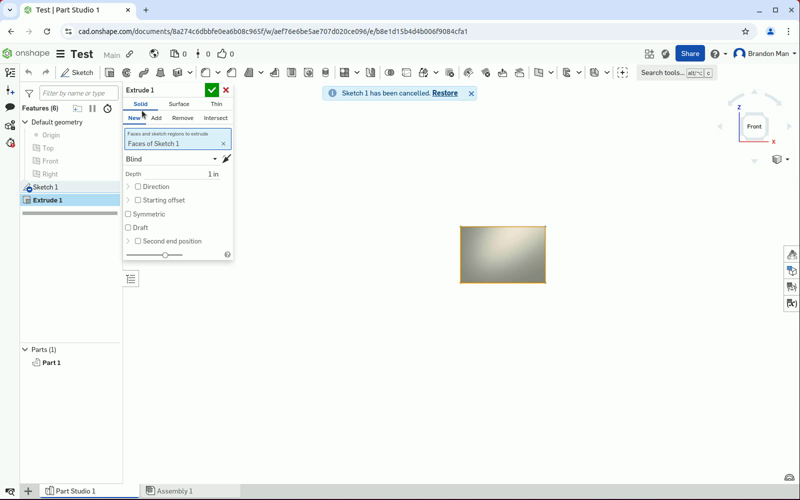
mouse_move(137, 120)
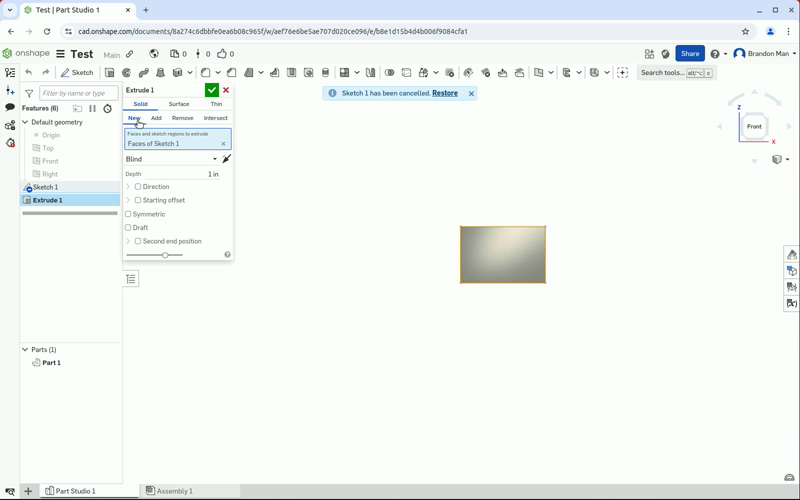
click(137, 120)
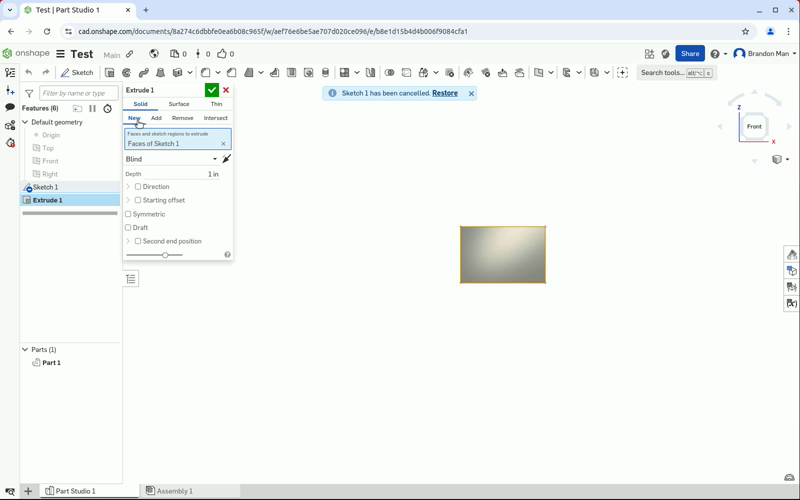
key(tab, 4)
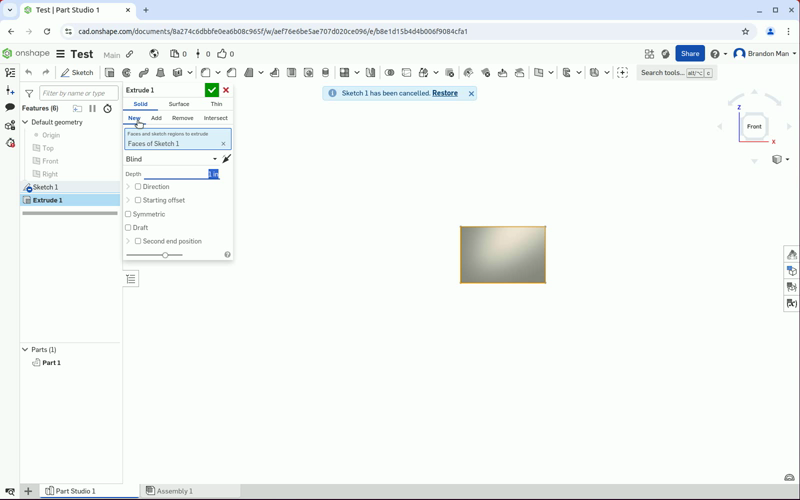
text(23.108)
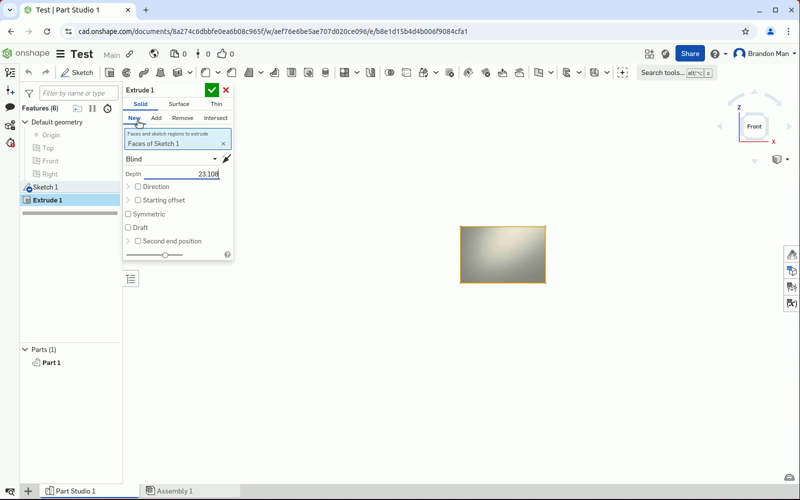
key(enter)
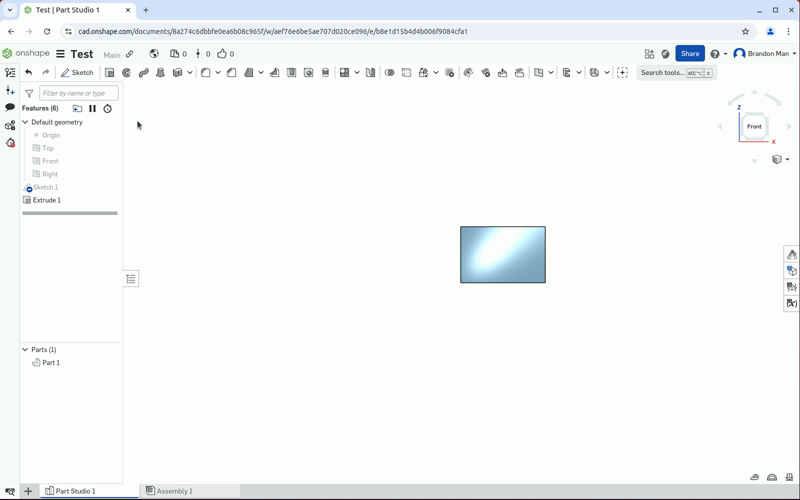
key(shift+h)
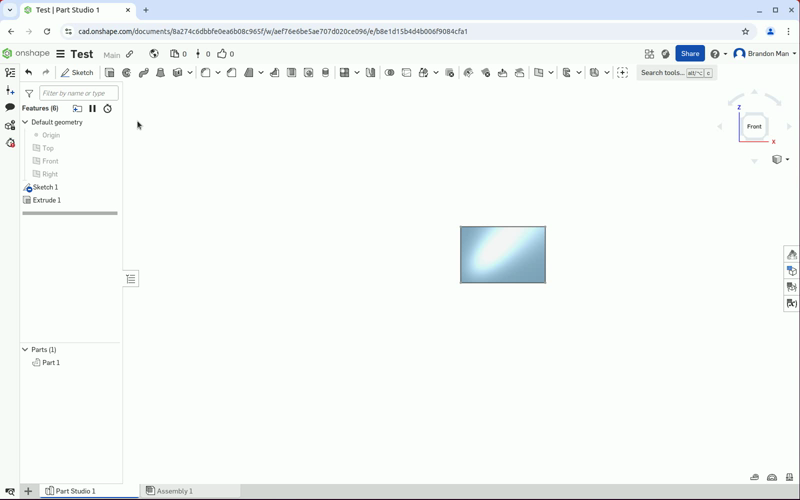
key(shift+h)
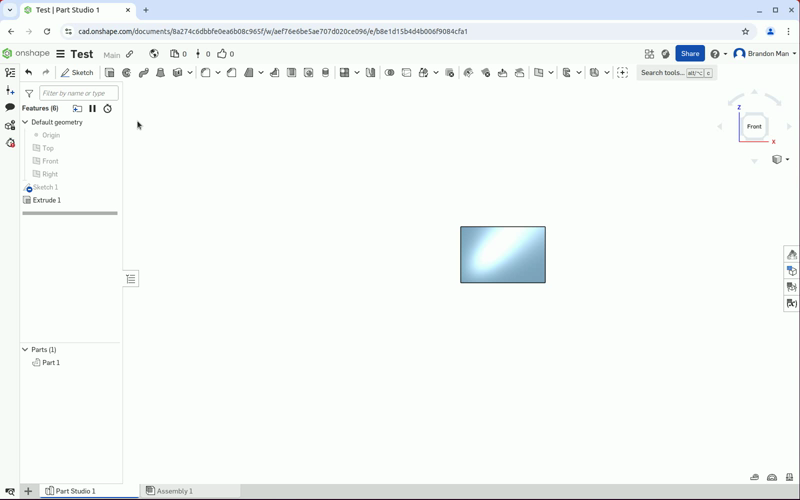
mouse_move(73, 189)
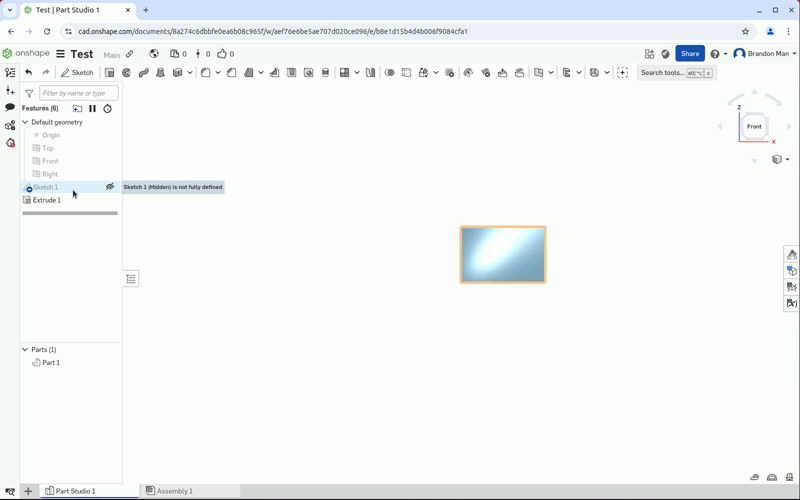
click(73, 189)
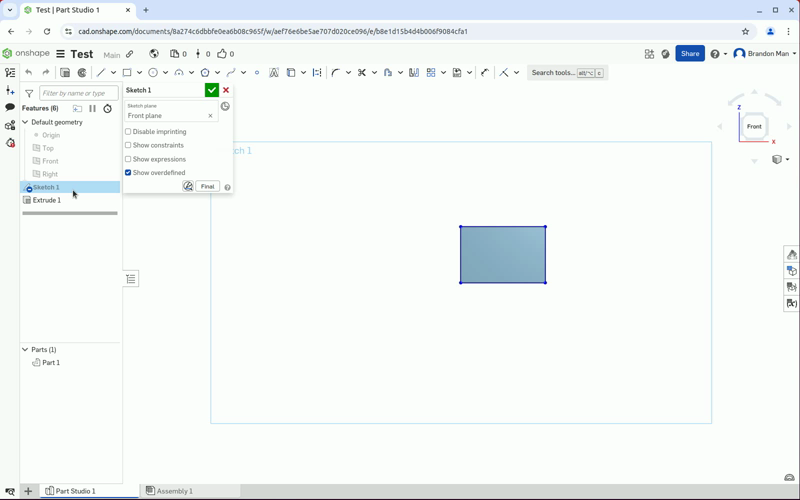
mouse_move(229, 92)
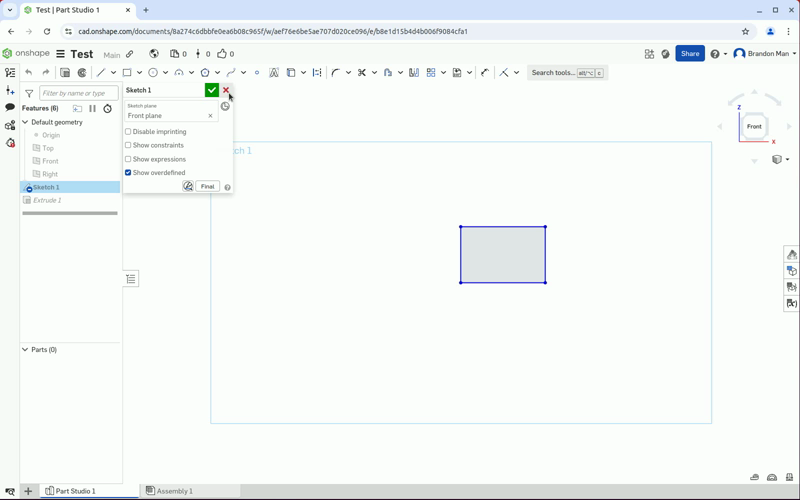
click(229, 92)
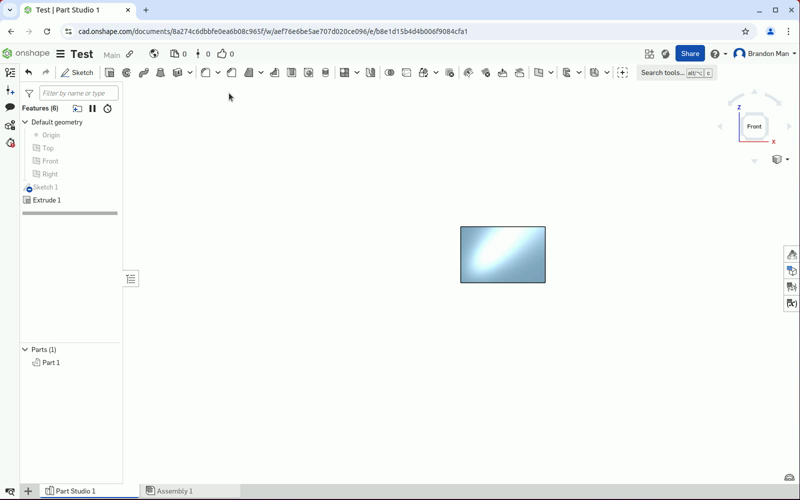
mouse_move(73, 352)
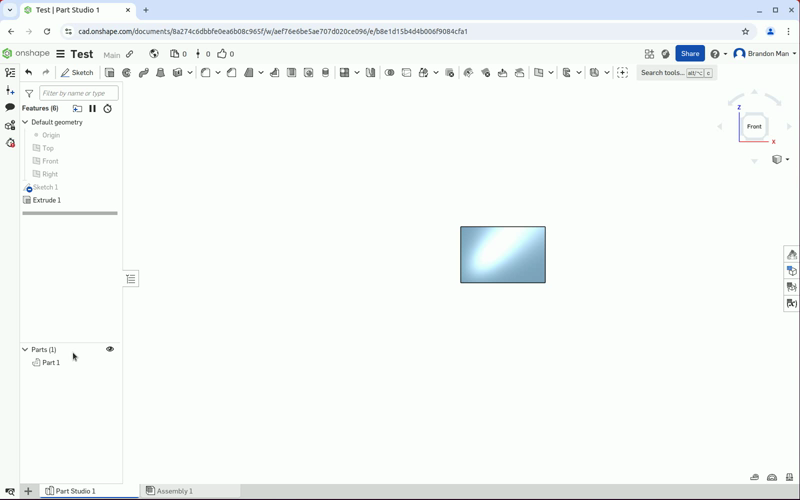
key(y)
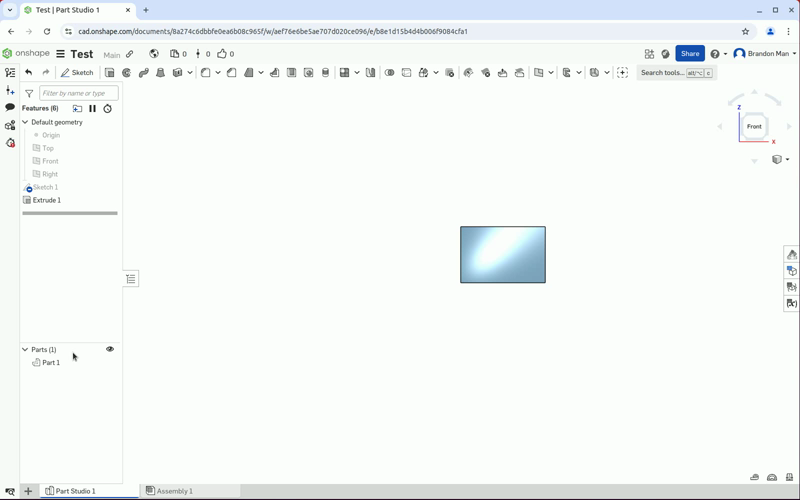
key(shift+p)
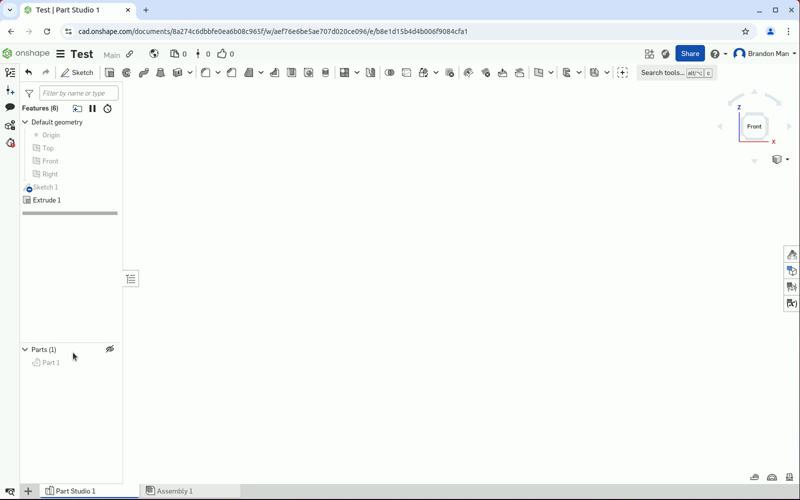
key(space)
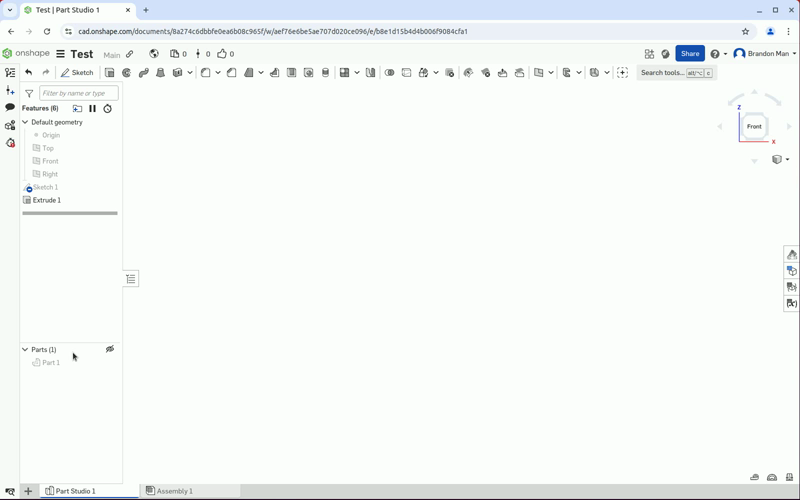
key_down(shift)
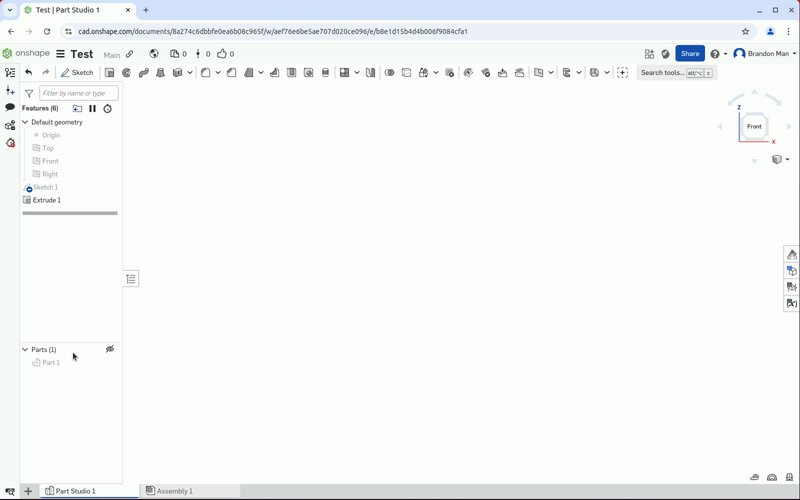
key(down)
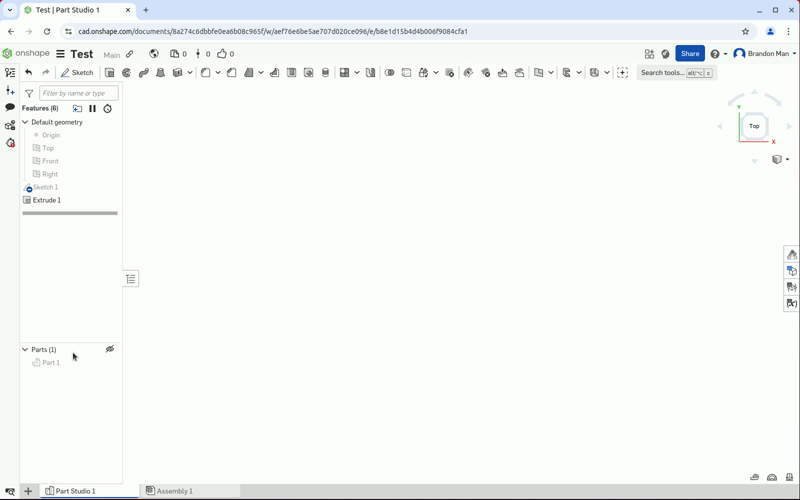
key_up(shift)
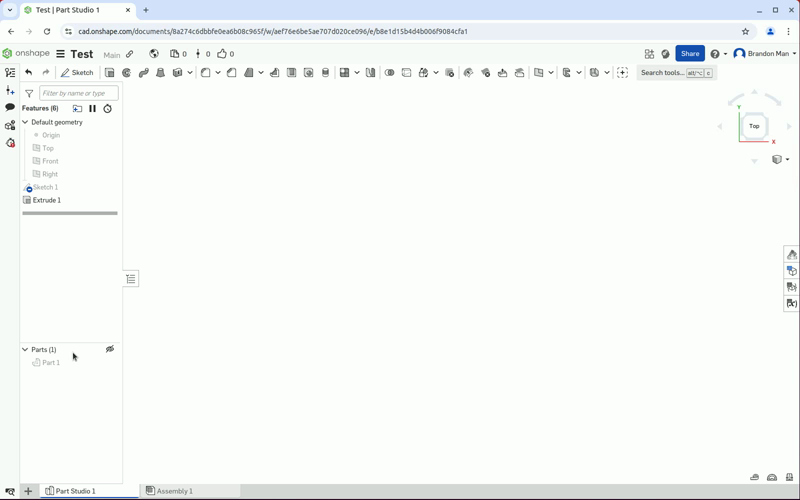
mouse_move(73, 352)
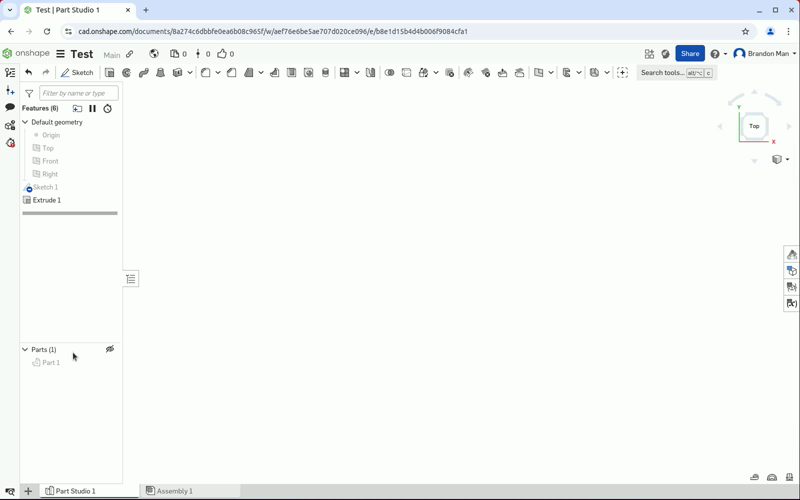
key(shift+y)
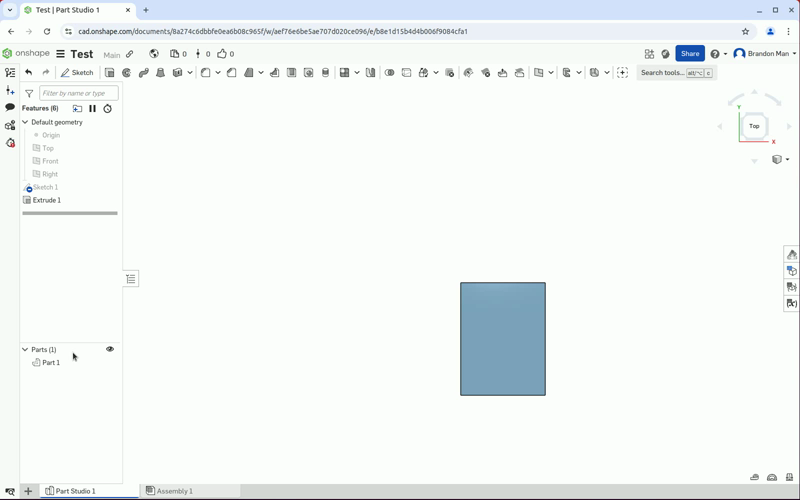
mouse_move(541, 75)
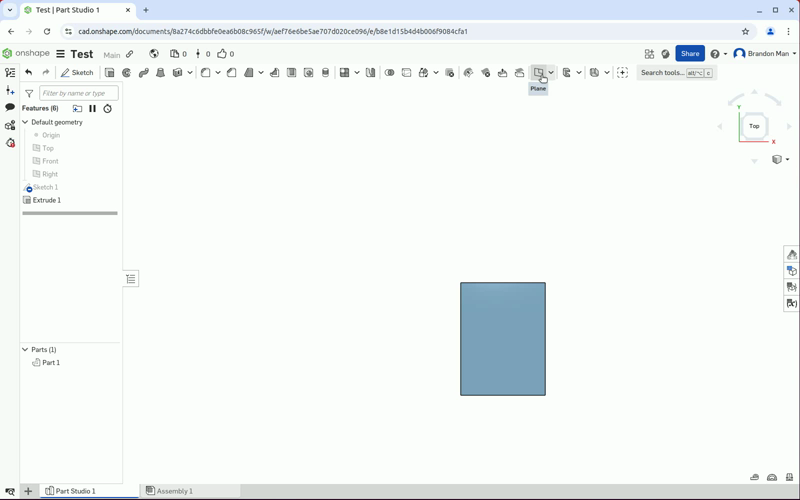
click(541, 75)
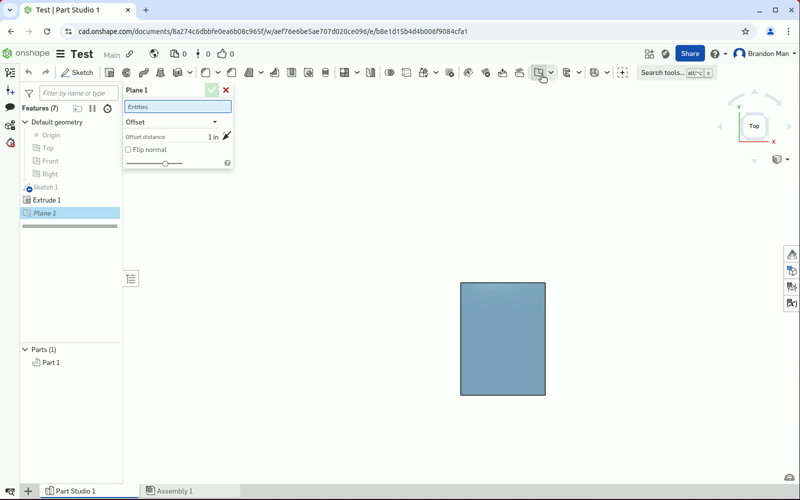
mouse_move(73, 150)
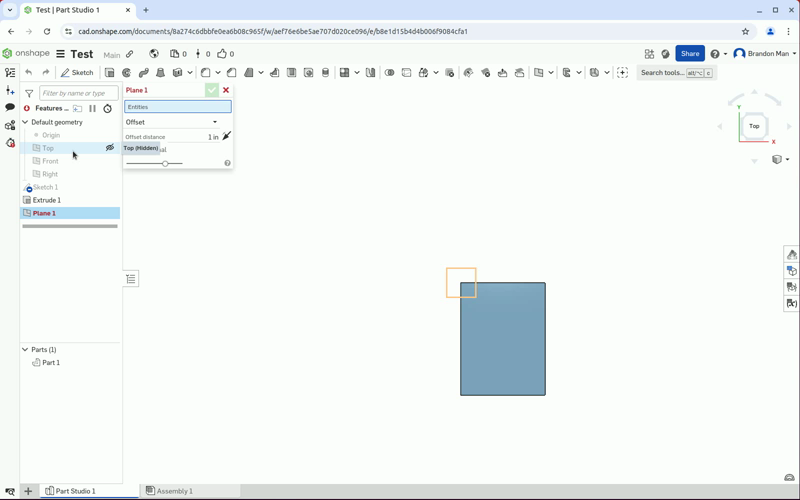
click(73, 150)
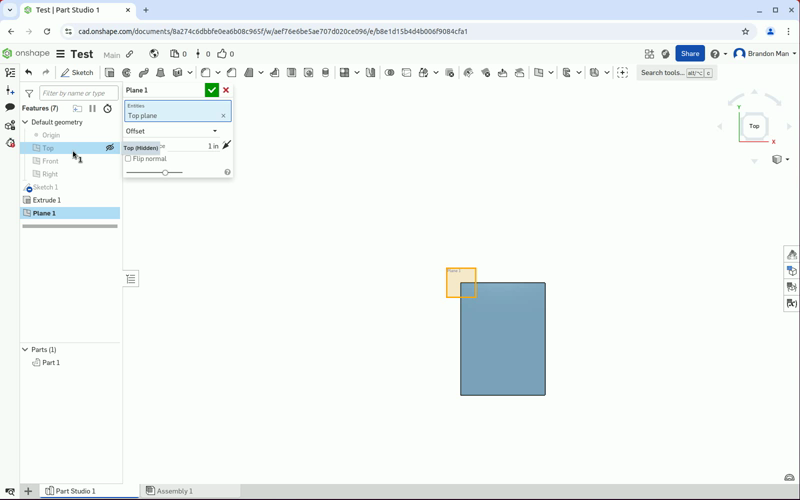
key(tab, 2)
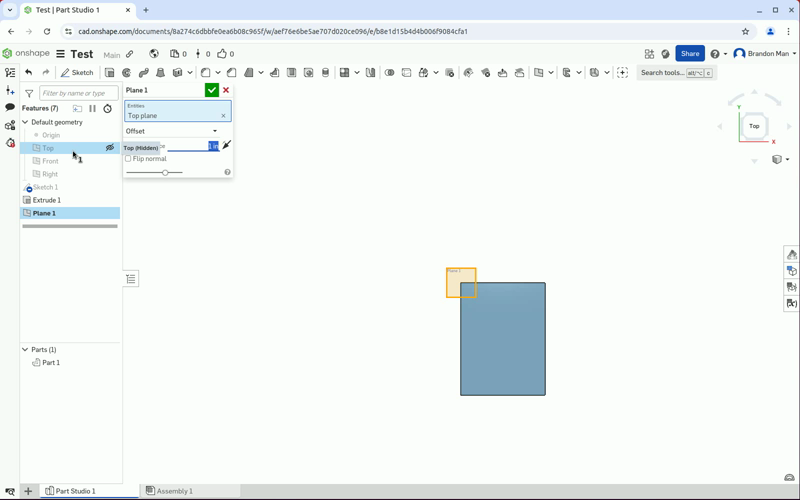
text(11.554)
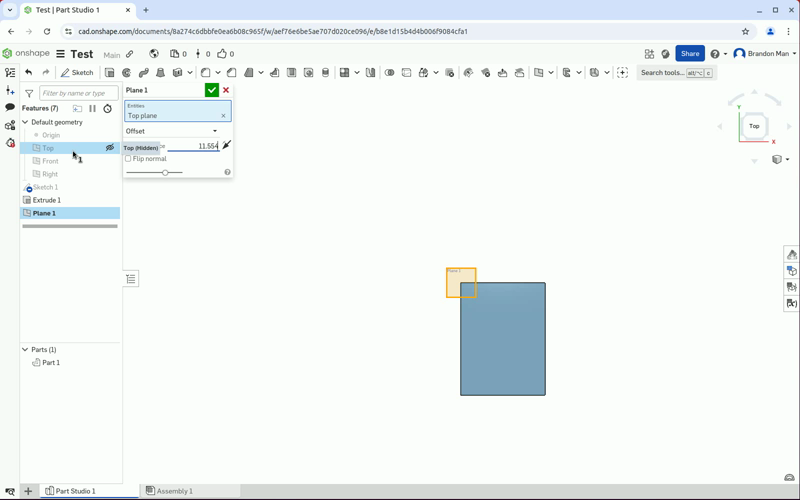
key(enter, 2)
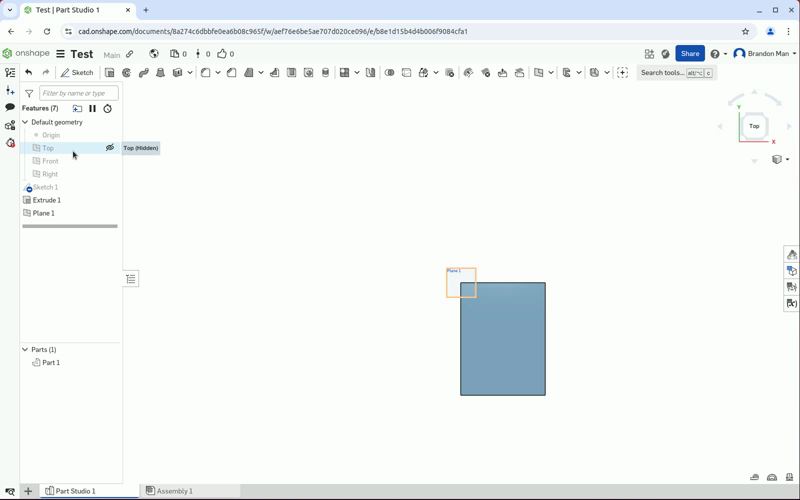
key(shift+s)
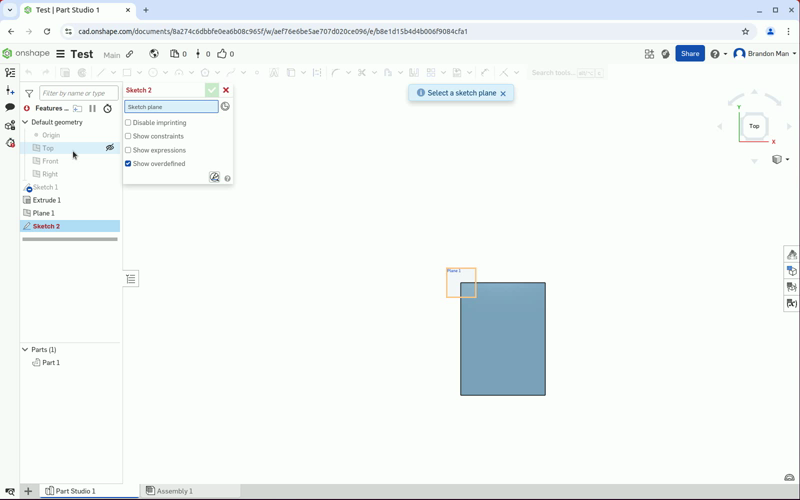
mouse_move(73, 215)
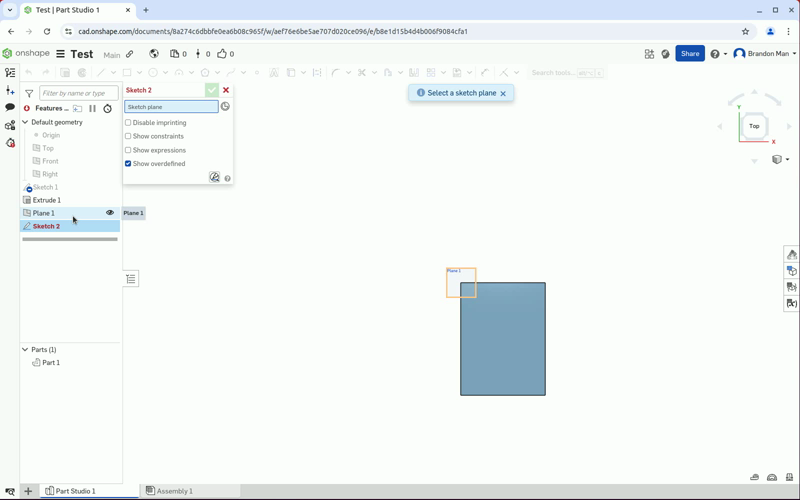
click(73, 215)
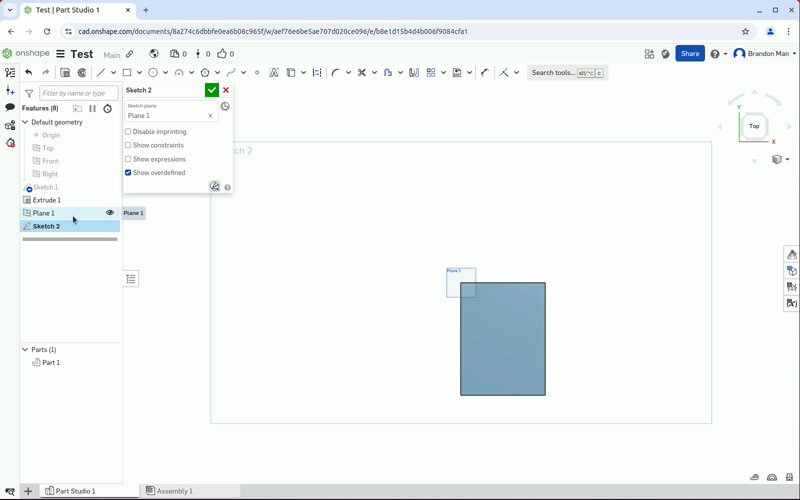
mouse_move(73, 352)
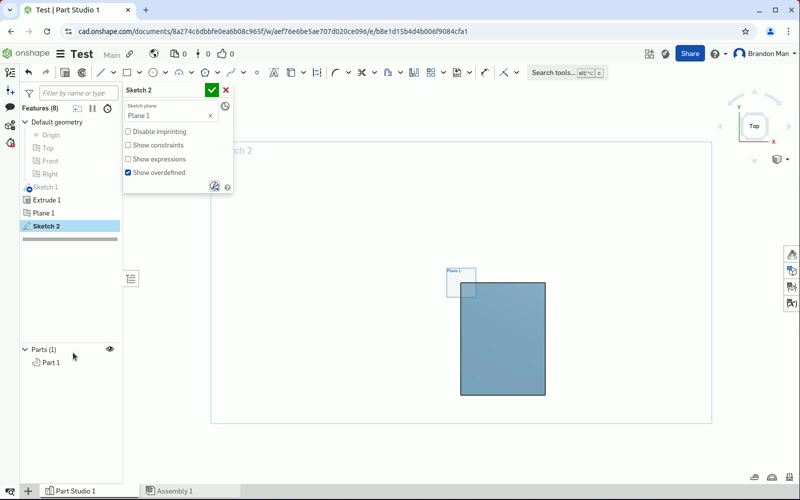
key(y)
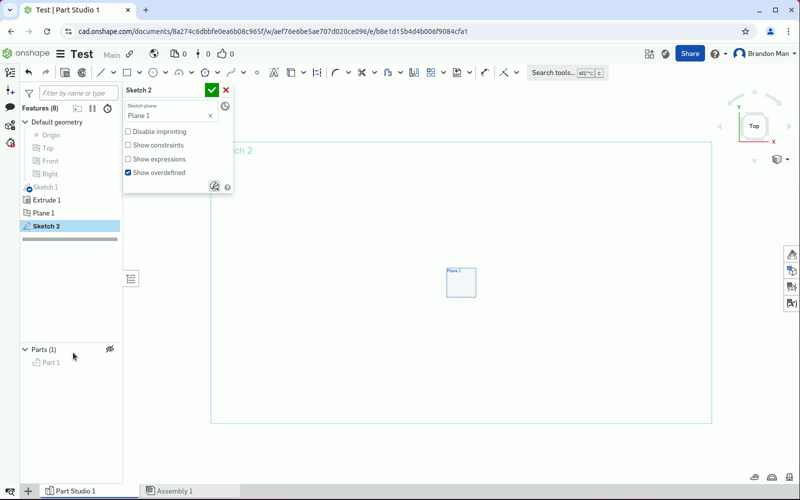
key(l)
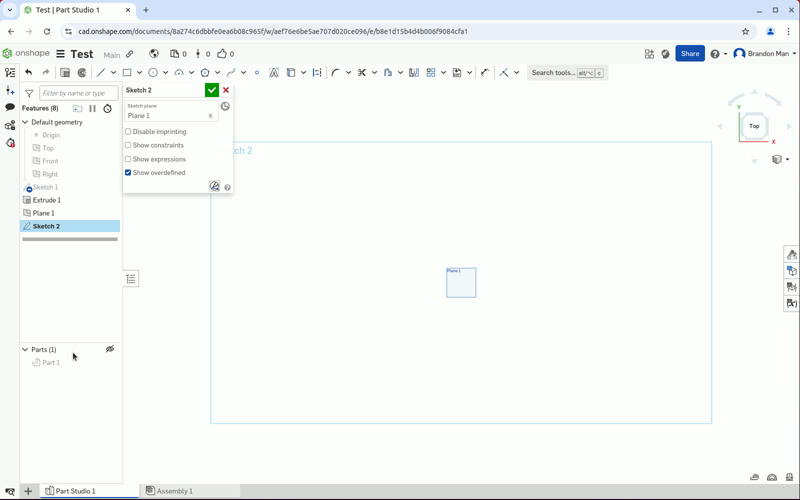
key_down(shift)
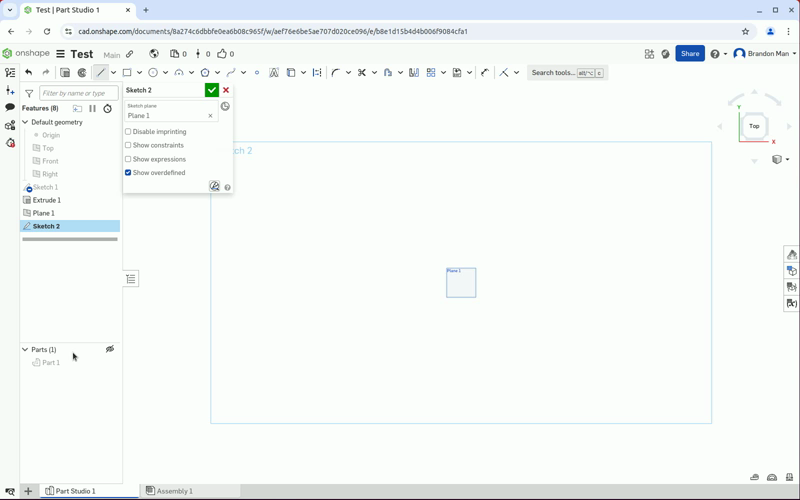
mouse_move(460, 367)
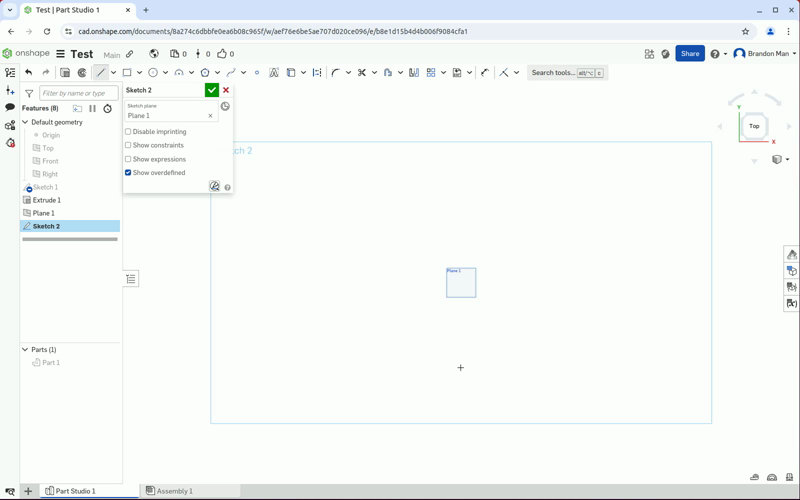
click(460, 367)
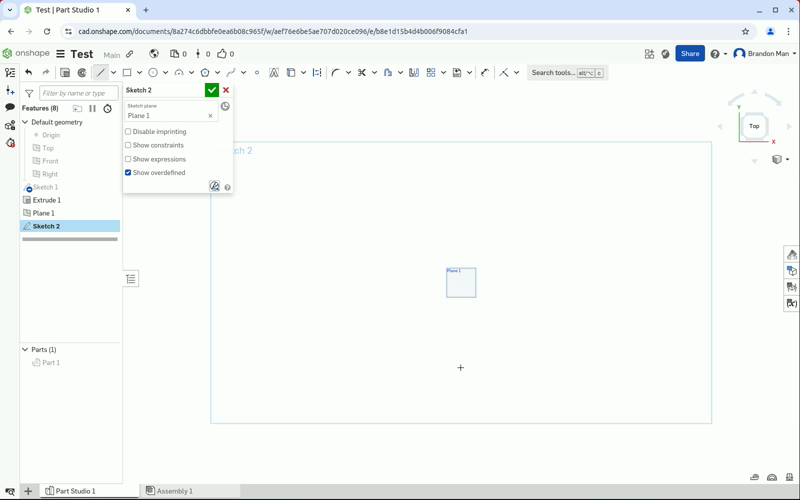
key_up(shift)
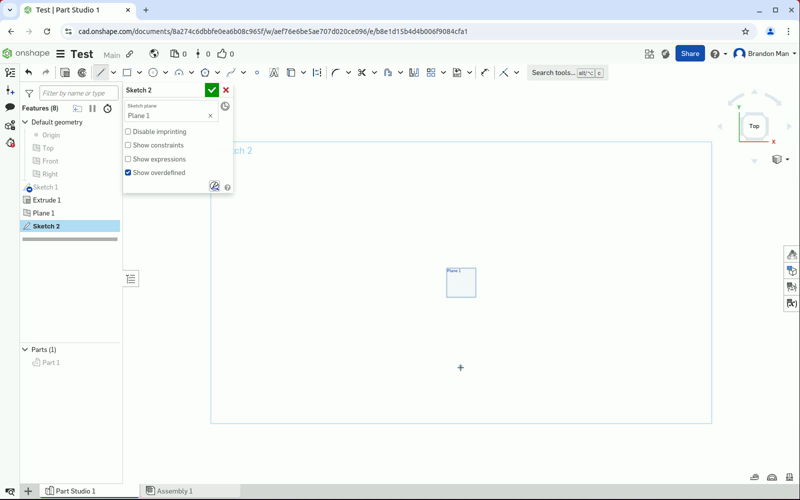
key_down(shift)
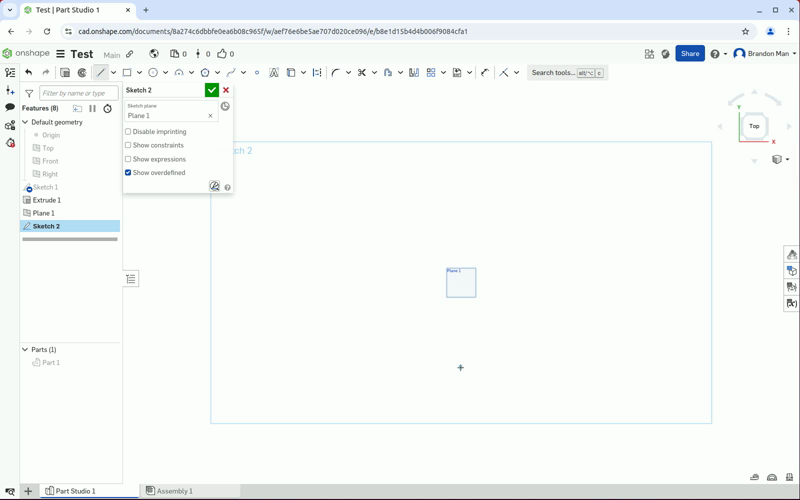
mouse_move(490, 367)
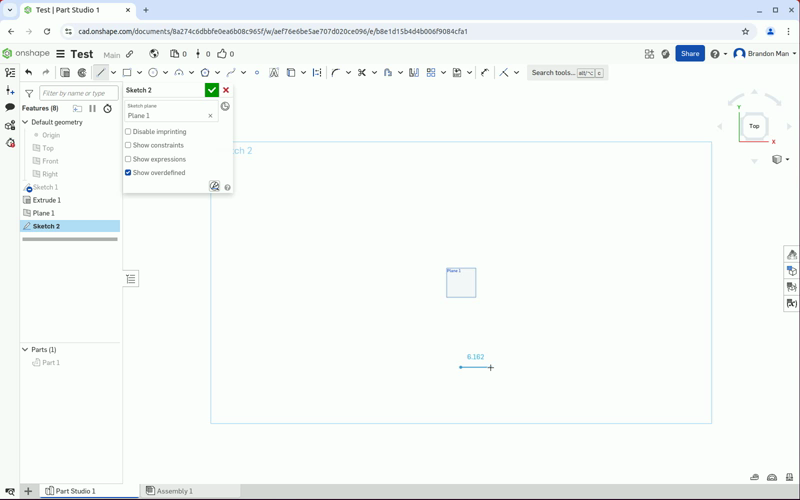
mouse_move(503, 395)
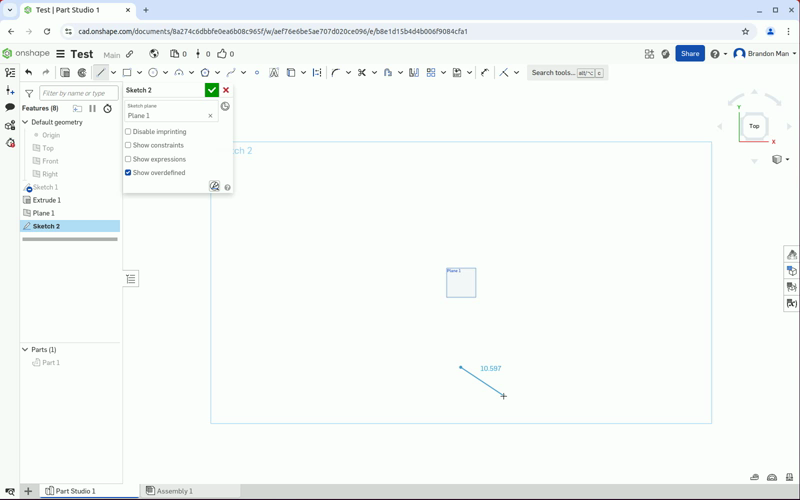
click(503, 395)
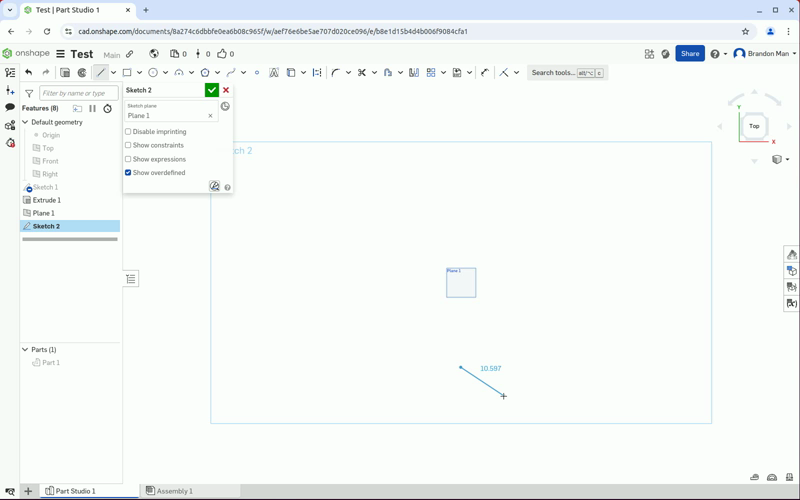
key_up(shift)
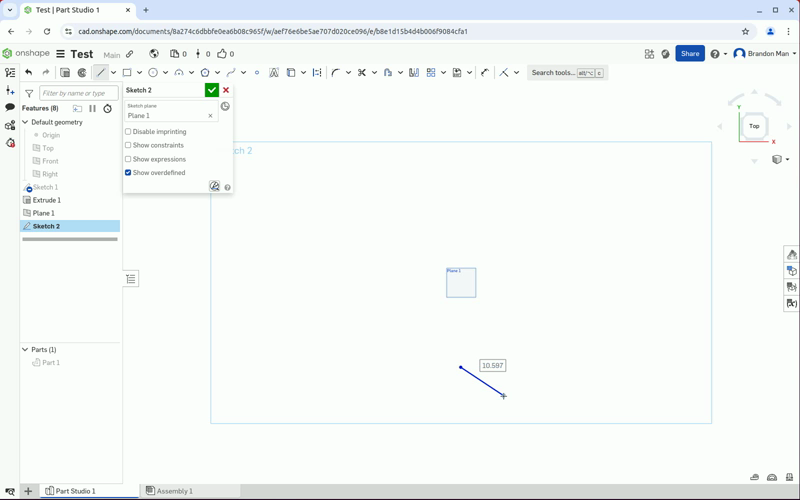
key_down(shift)
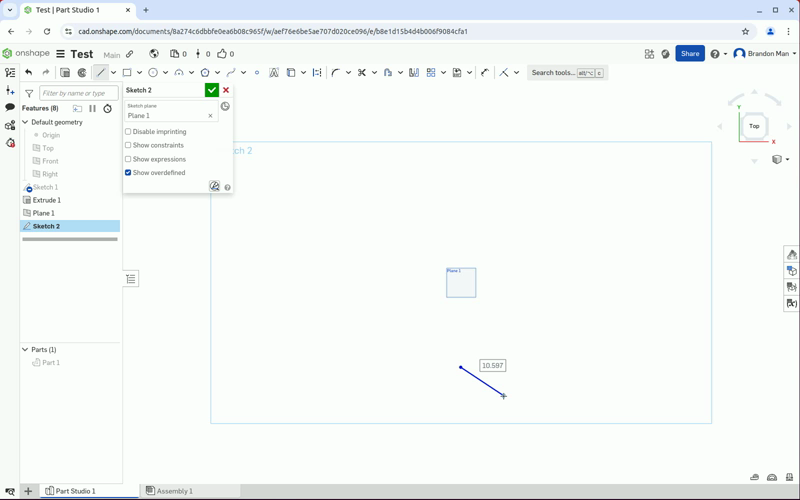
mouse_move(533, 395)
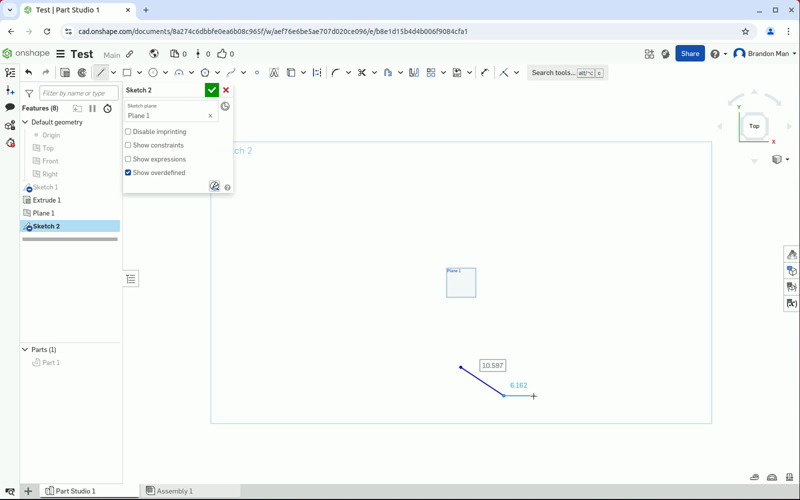
mouse_move(545, 395)
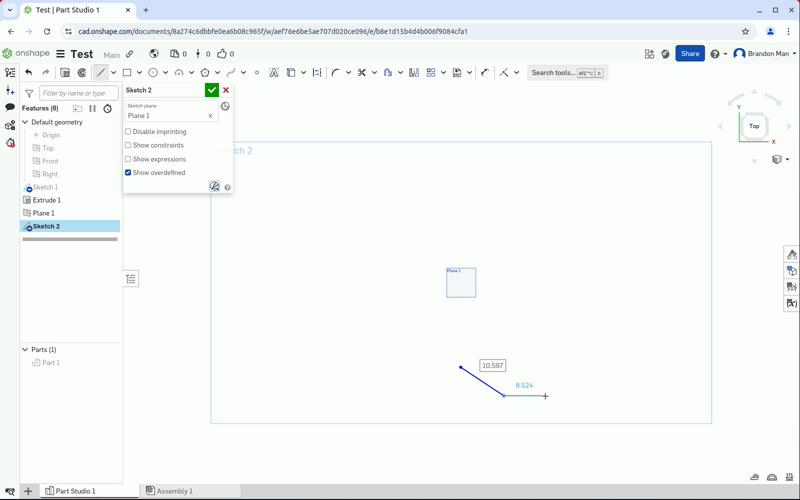
click(545, 395)
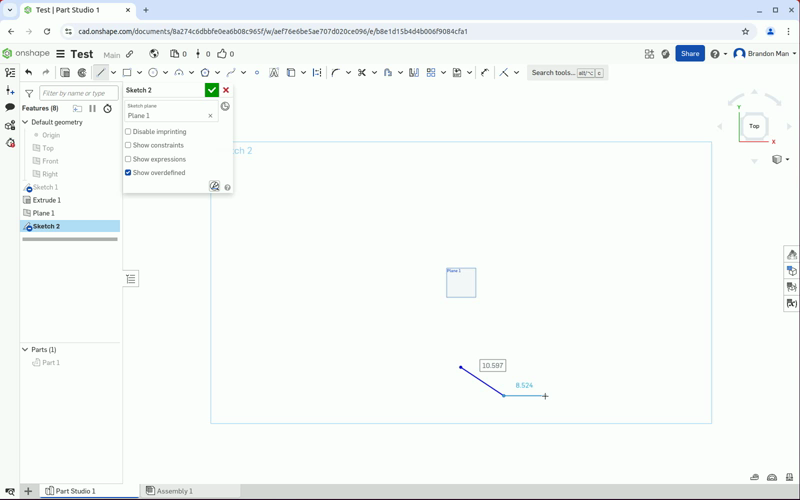
key_up(shift)
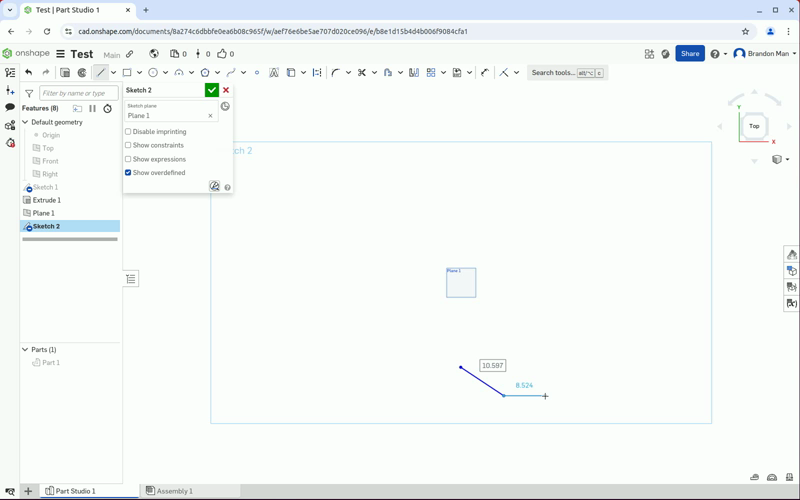
key_down(shift)
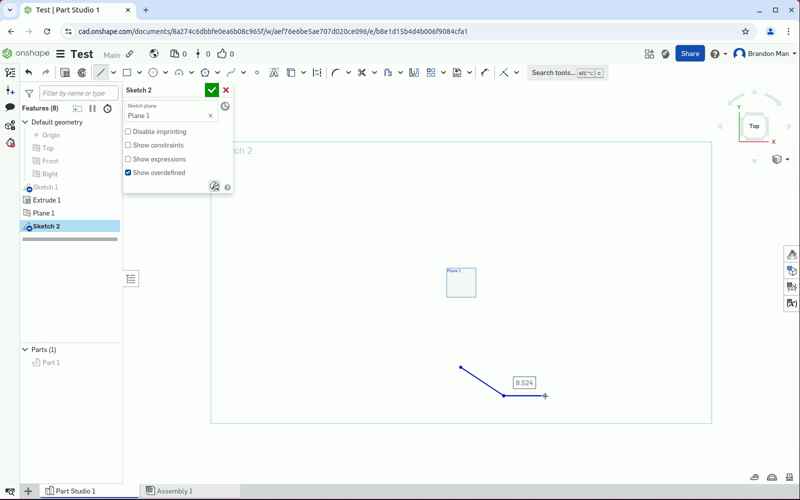
mouse_move(575, 395)
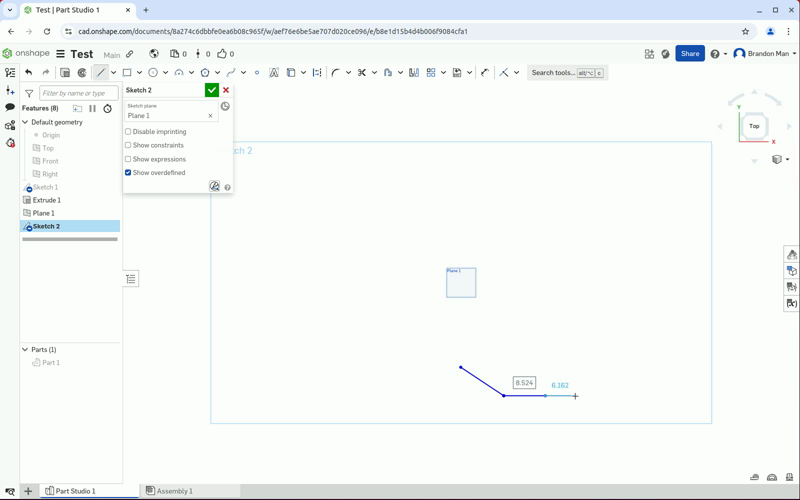
mouse_move(545, 352)
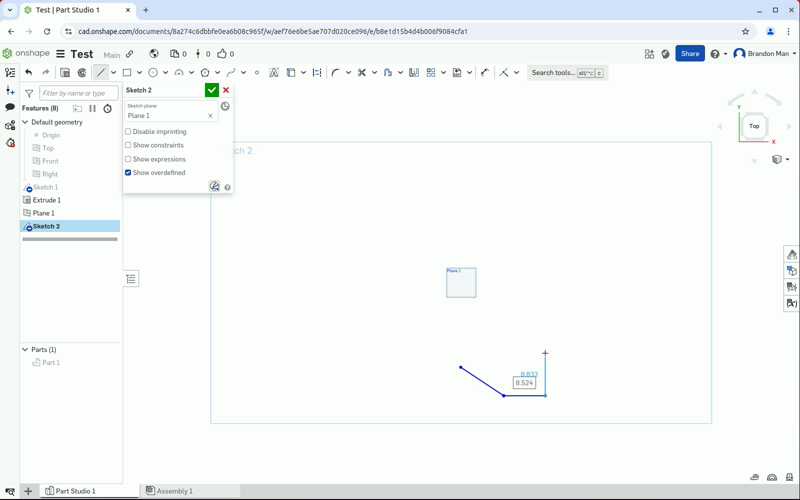
click(545, 352)
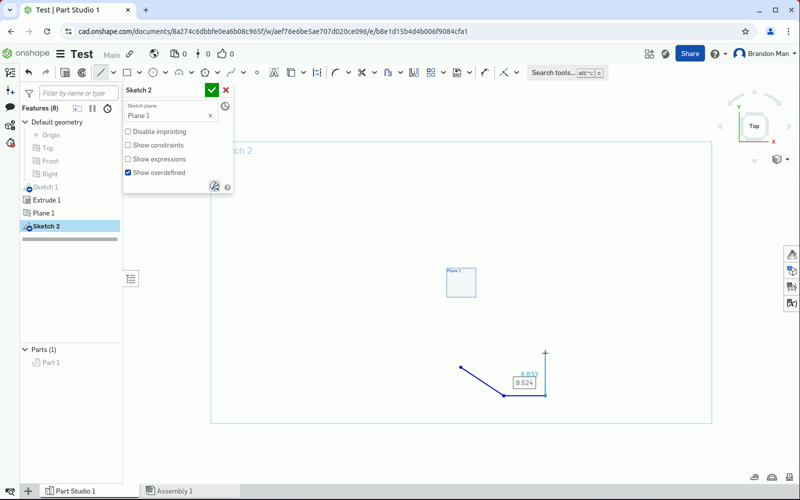
key_up(shift)
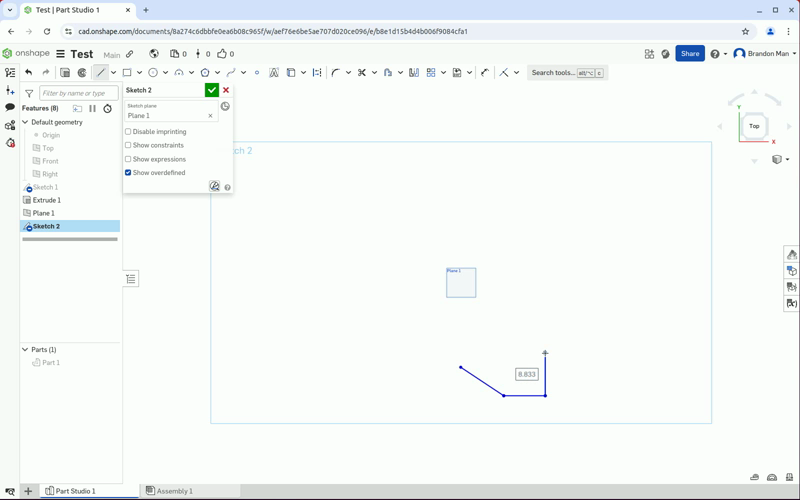
key_down(shift)
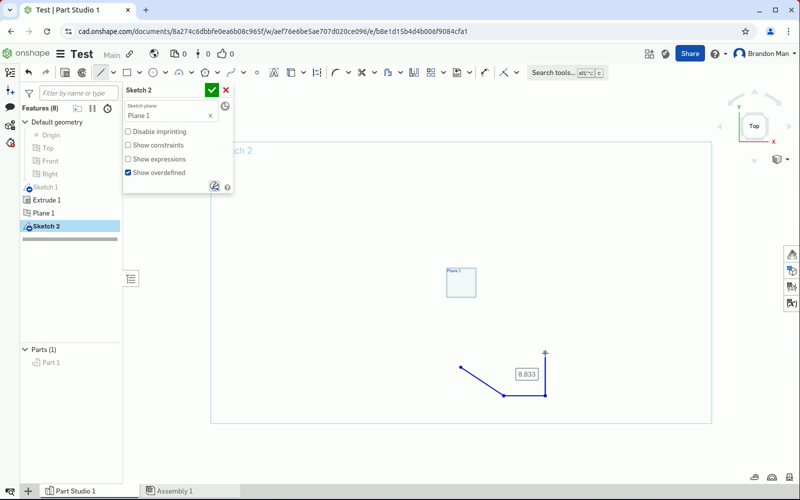
mouse_move(460, 296)
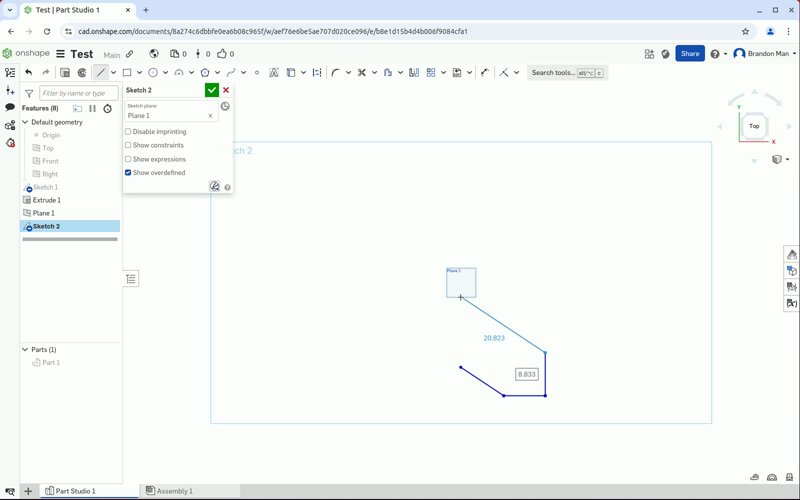
click(460, 296)
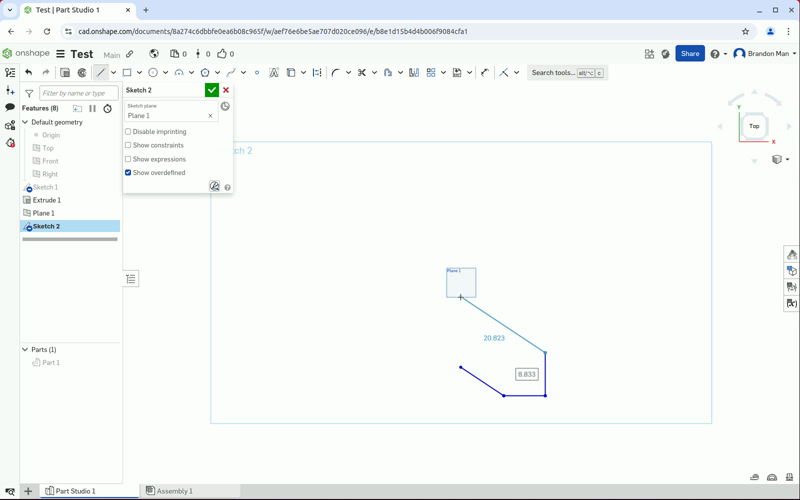
key_up(shift)
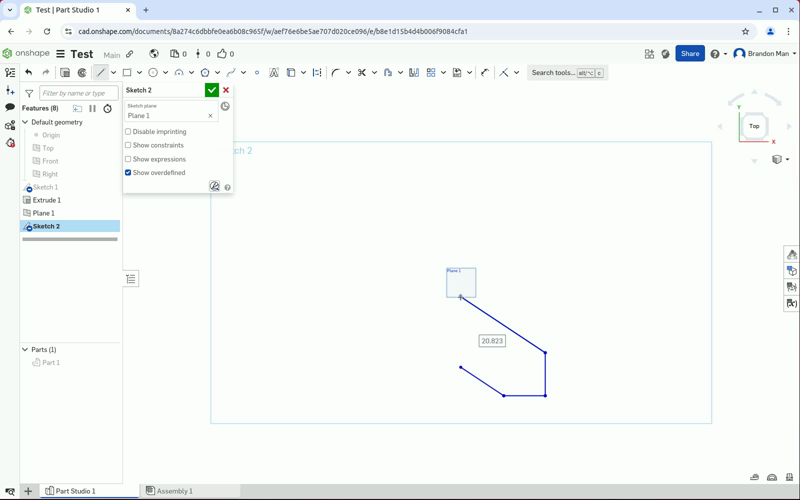
key_down(shift)
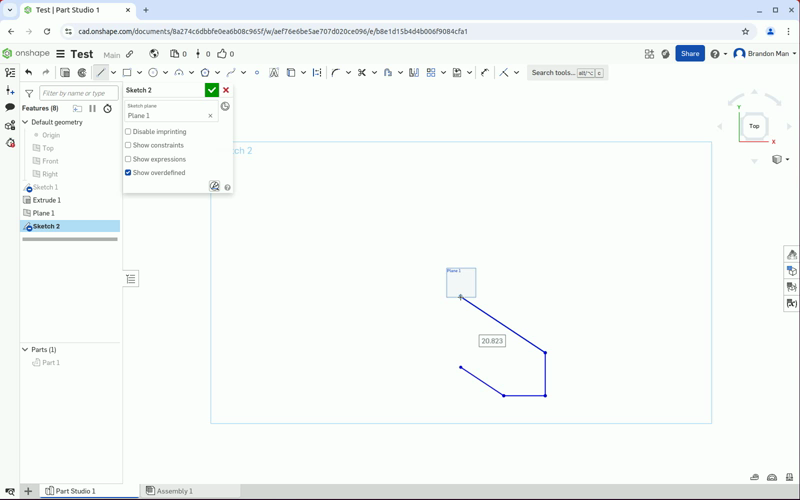
mouse_move(460, 367)
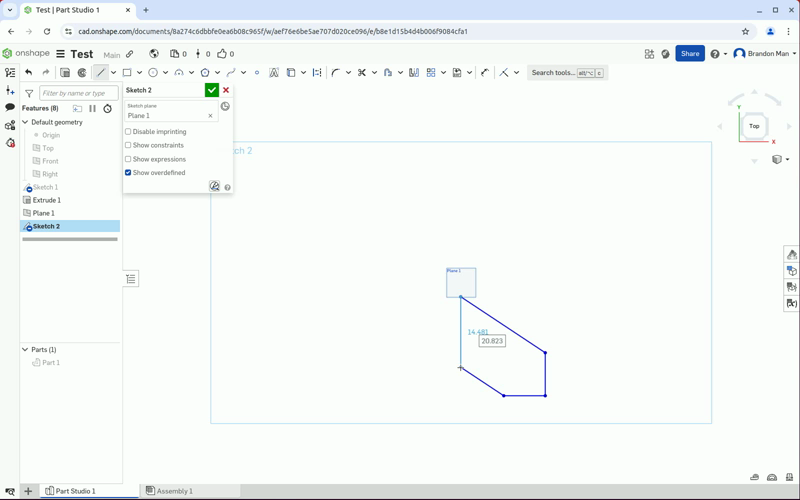
key_up(shift)
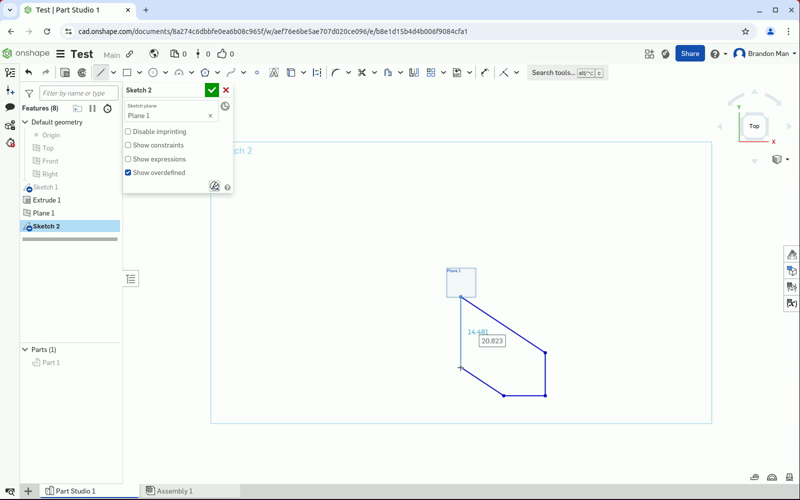
click(460, 367)
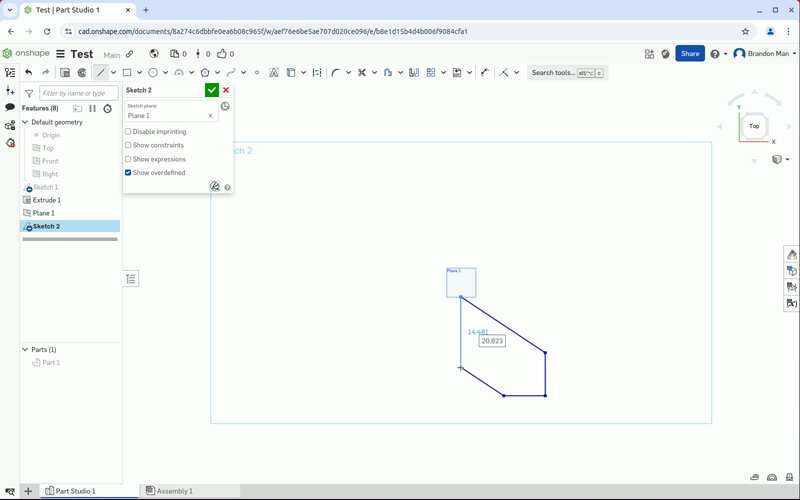
key(esc)
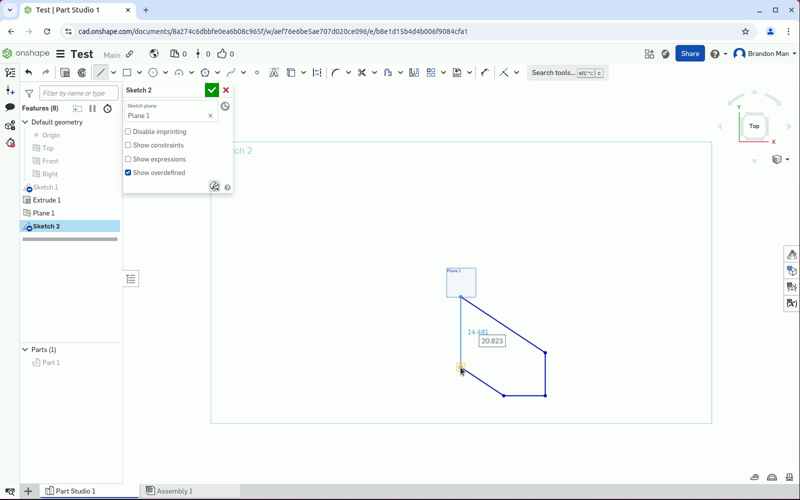
mouse_move(499, 374)
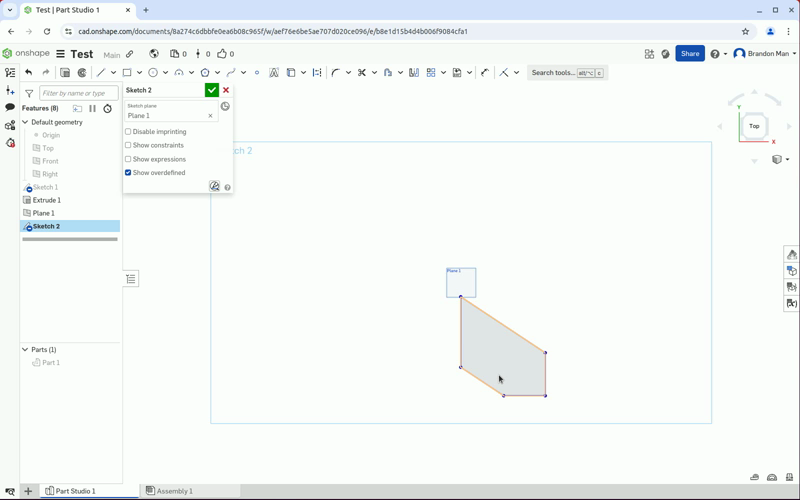
click(499, 374)
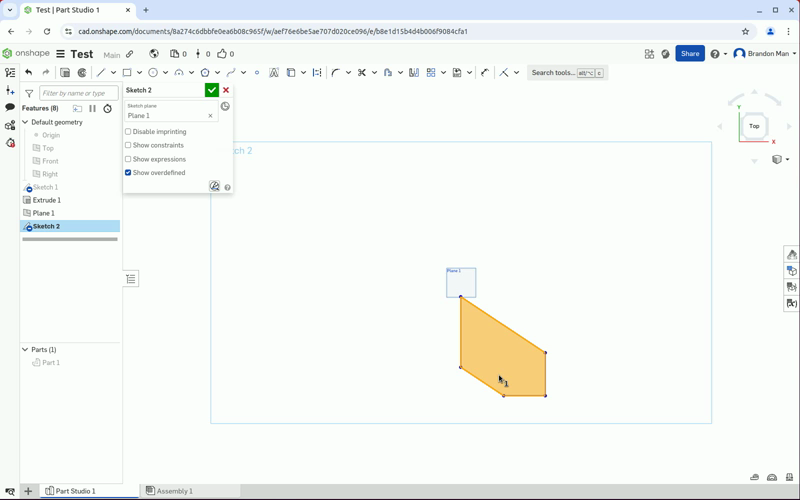
mouse_move(73, 352)
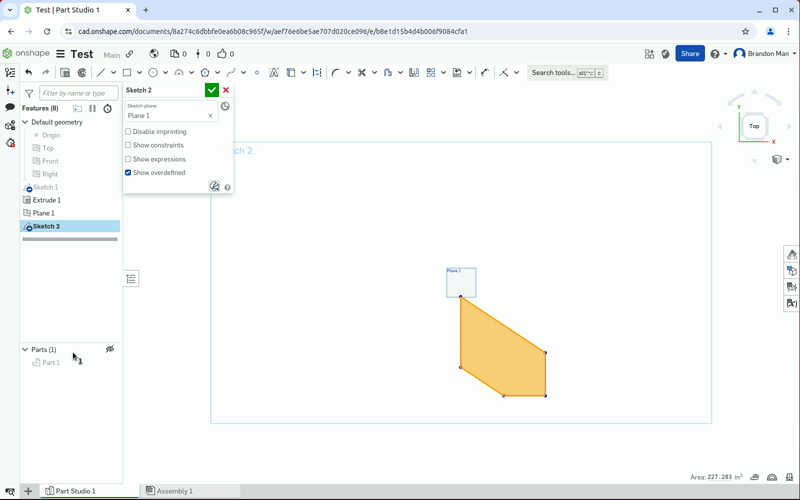
key(shift+y)
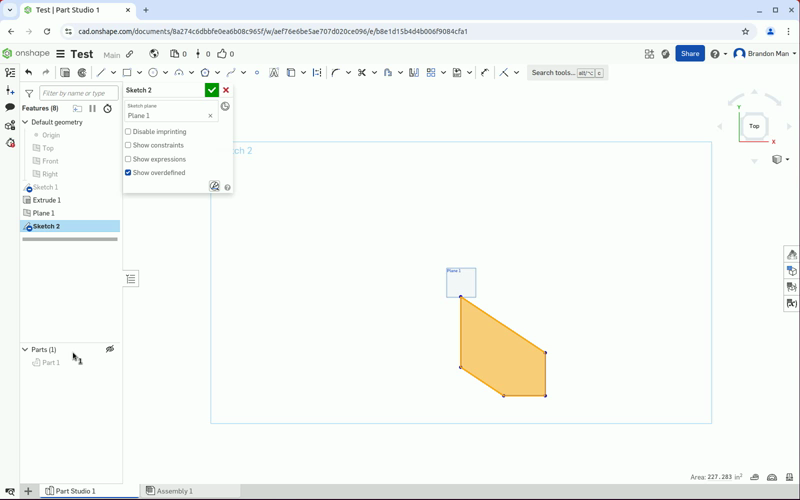
key(shift+e)
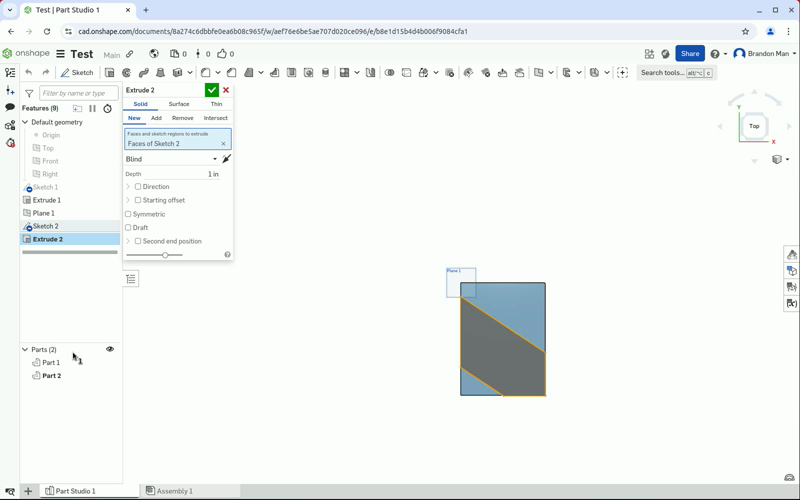
mouse_move(143, 106)
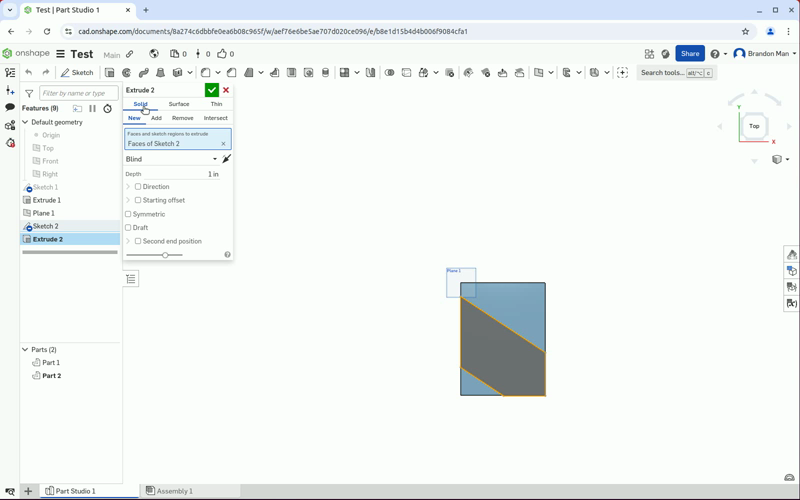
click(143, 106)
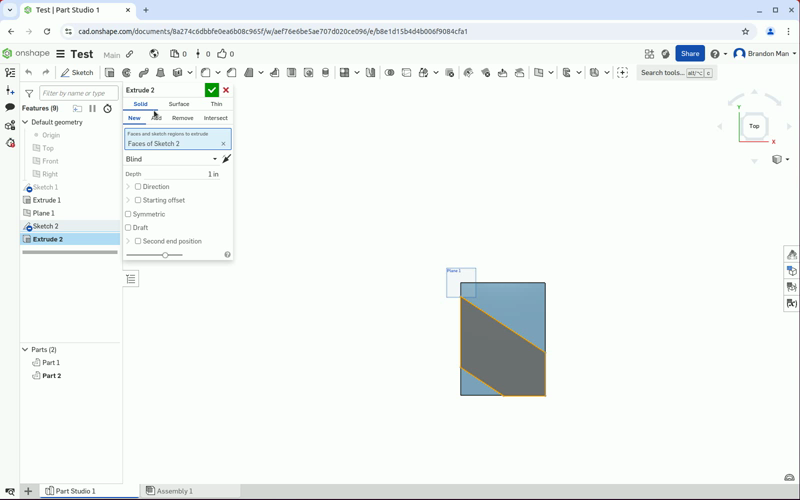
mouse_move(186, 120)
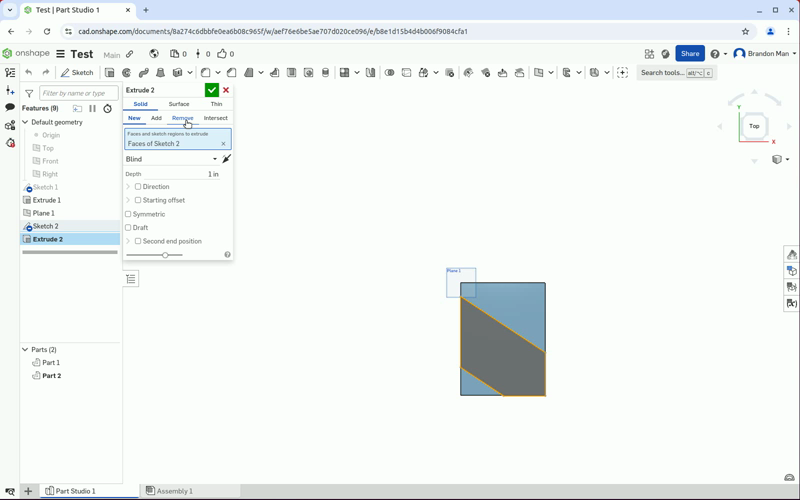
click(186, 120)
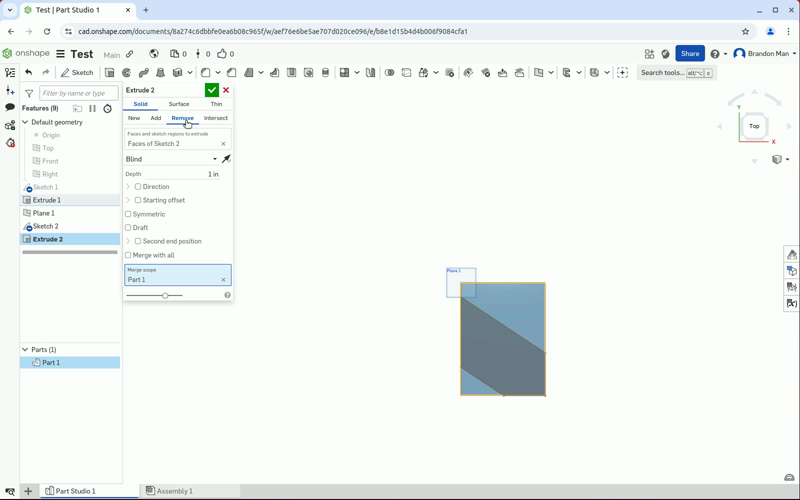
key(tab, 4)
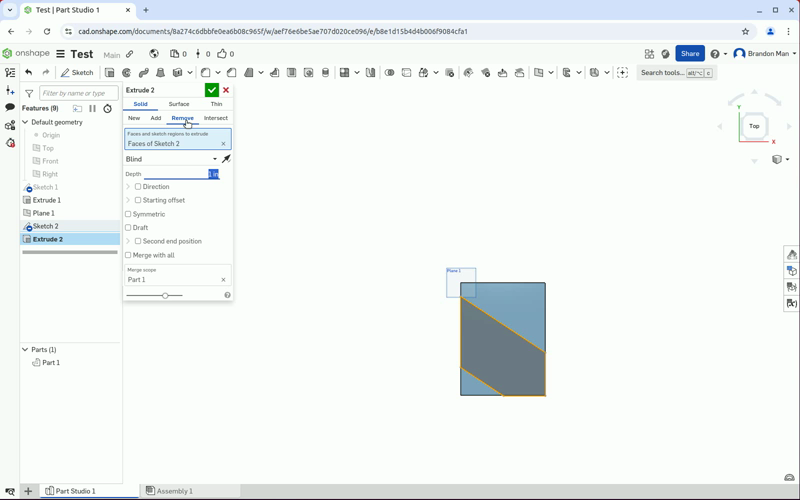
text(5.777)
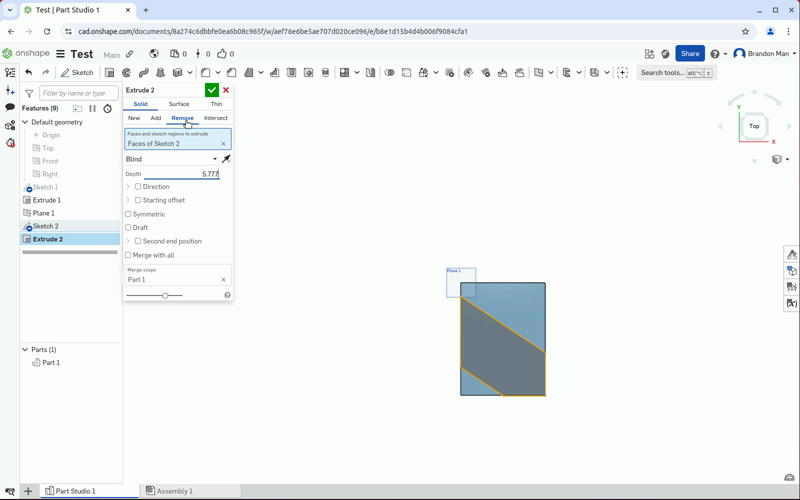
key(tab, 6)
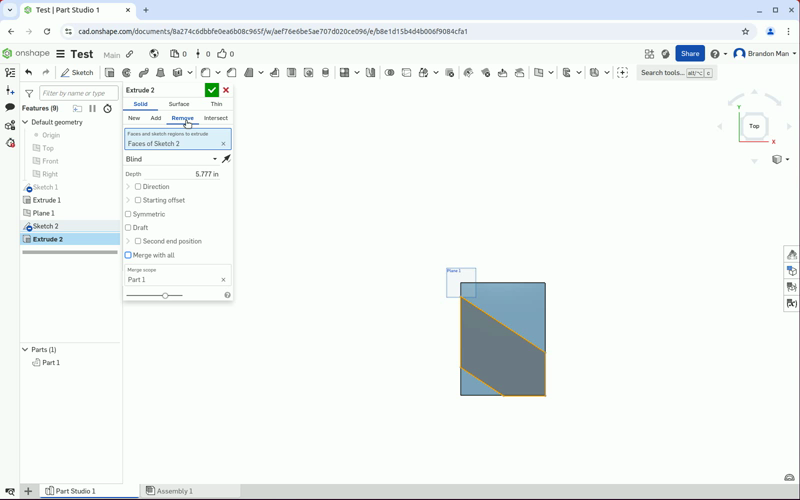
key(space)
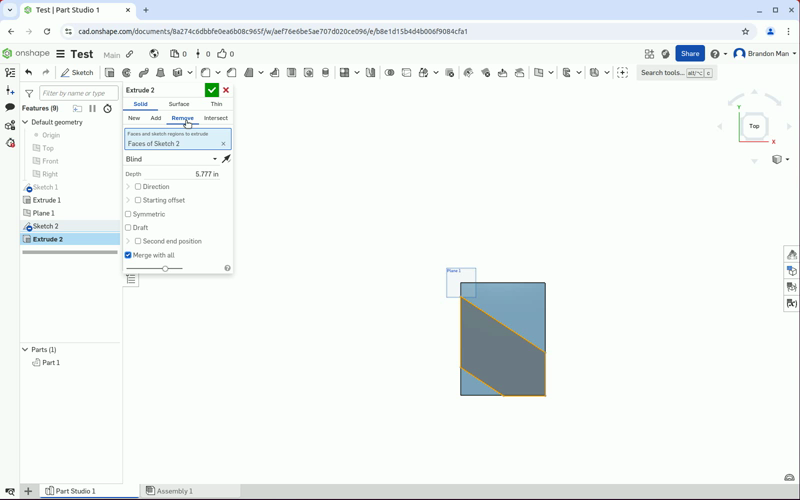
key(enter)
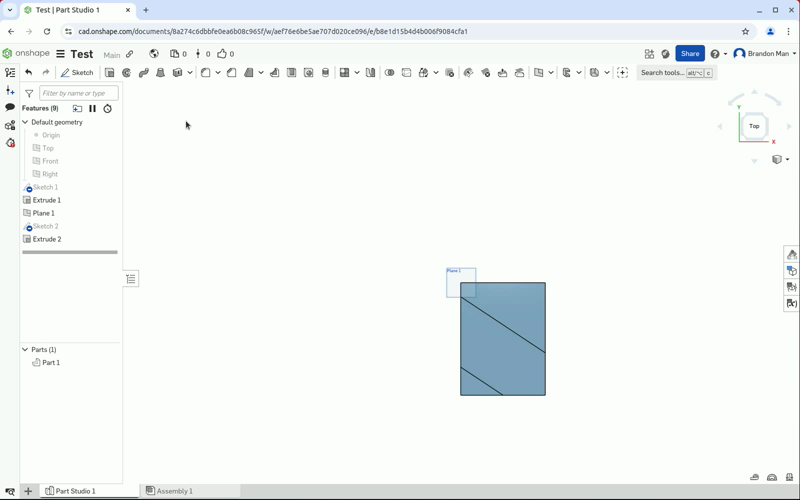
key(shift+h)
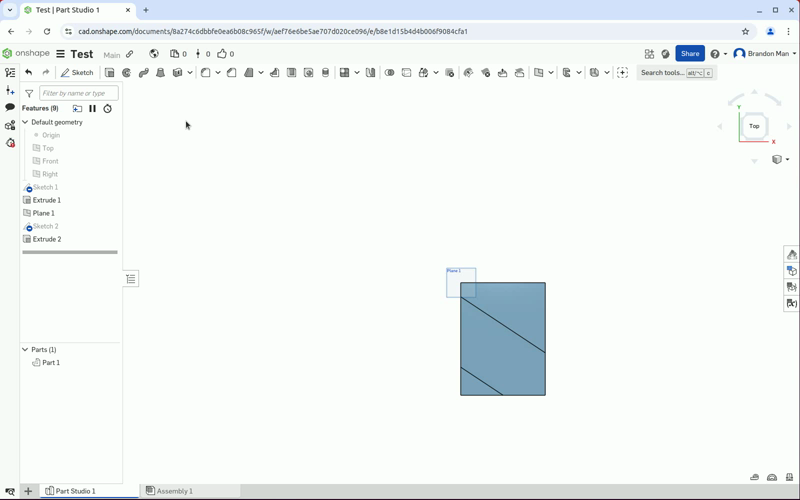
key(shift+h)
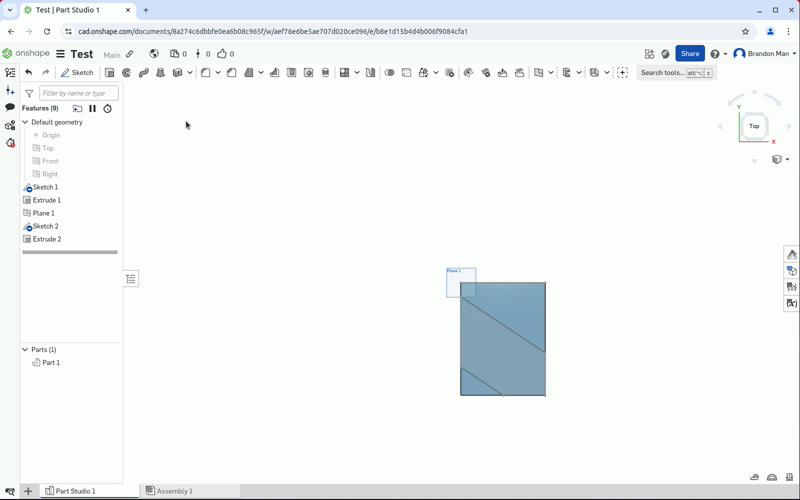
key(shift+7)
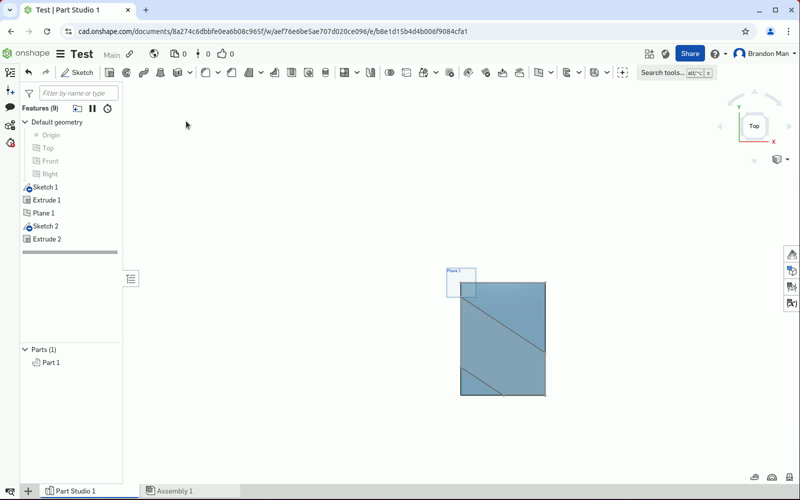
key(up, 3)
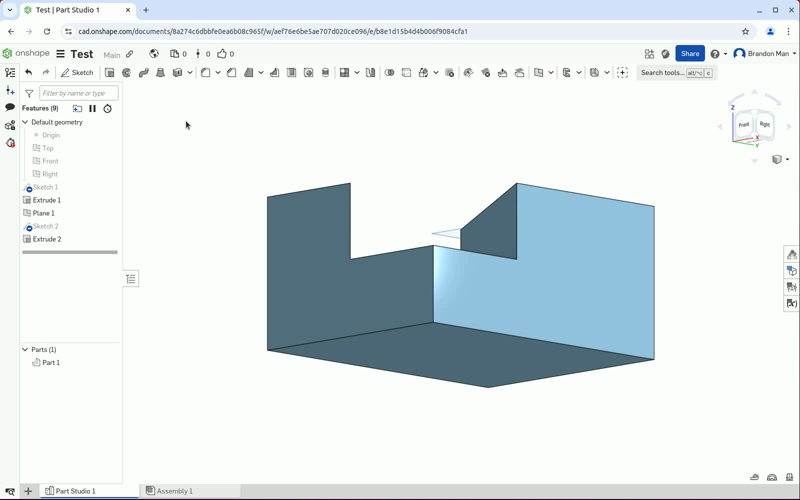
key(left, 3)
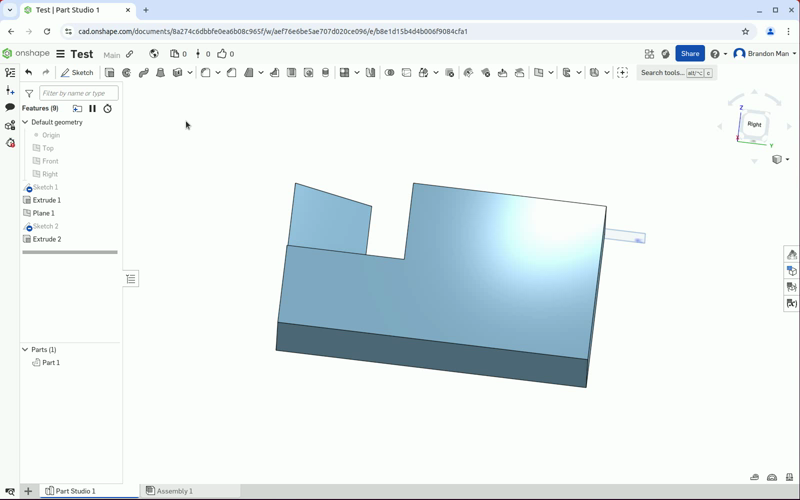
key(right, 3)
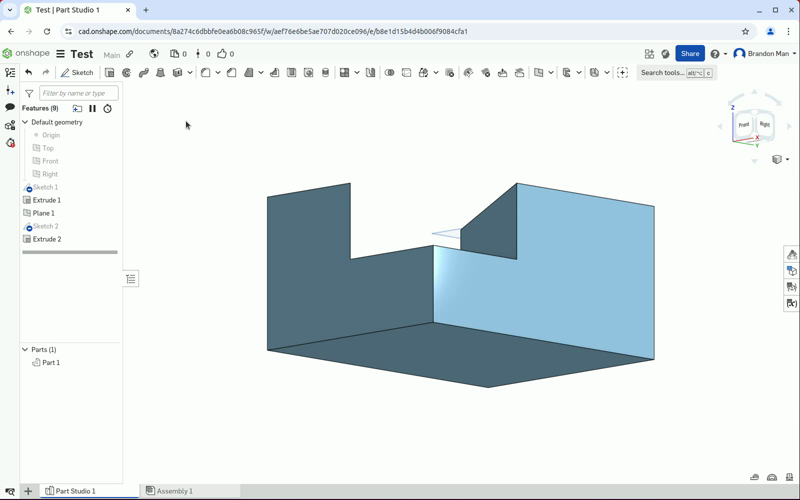
key(down, 3)
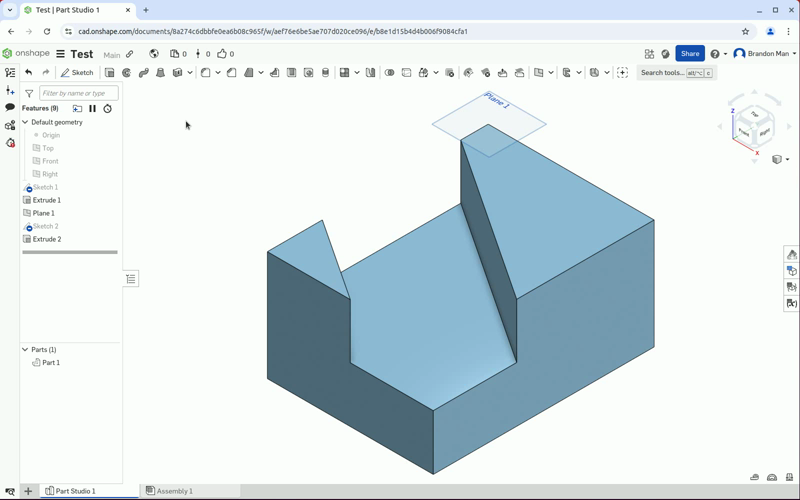
mouse_move(73, 189)
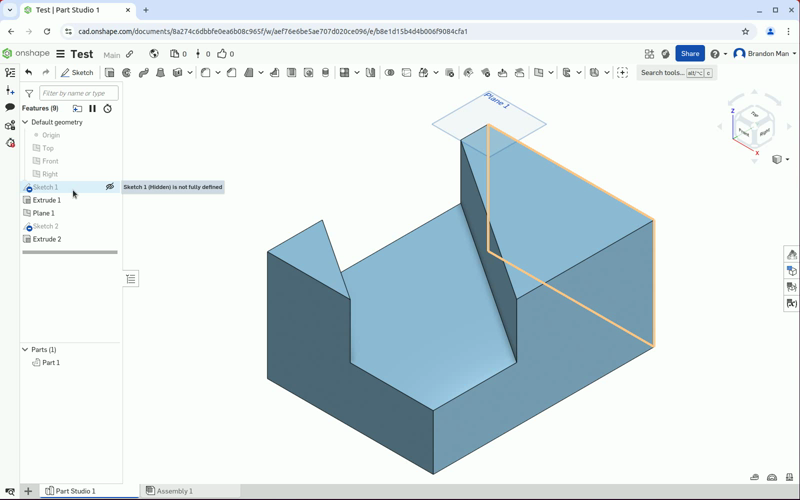
click(73, 189)